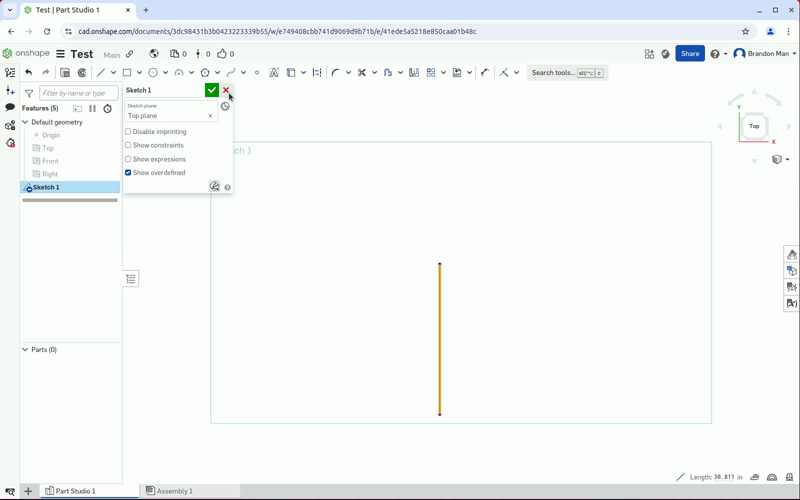
key(shift+h)
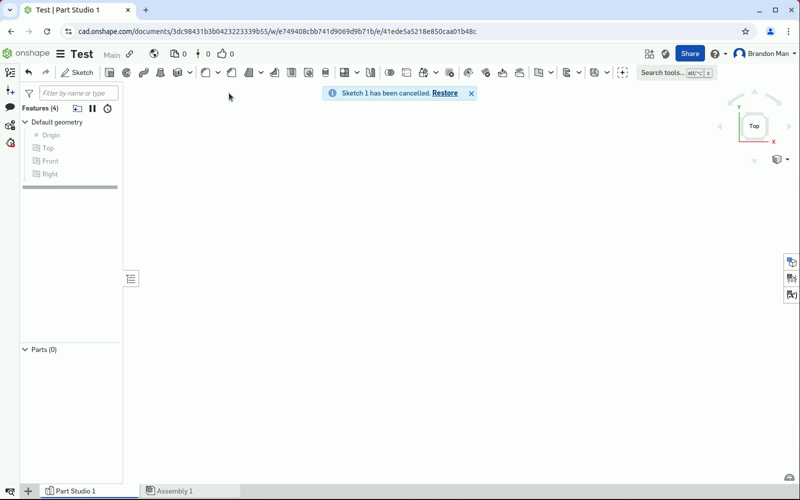
mouse_move(73, 352)
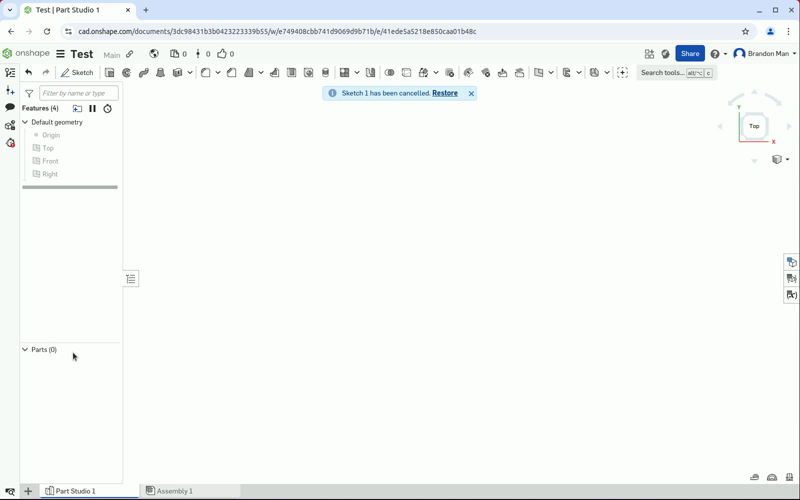
key(y)
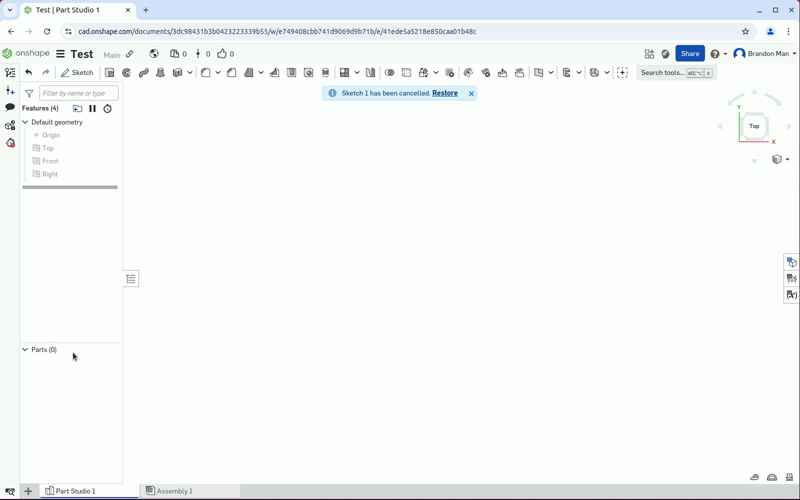
key(shift+p)
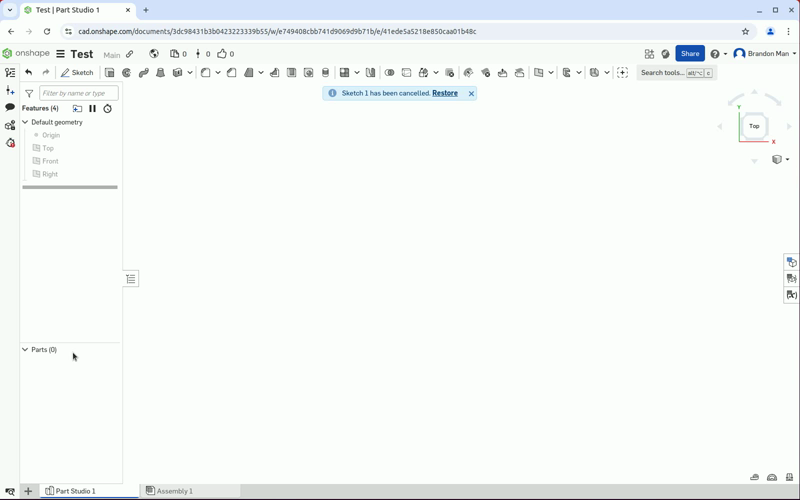
key(space)
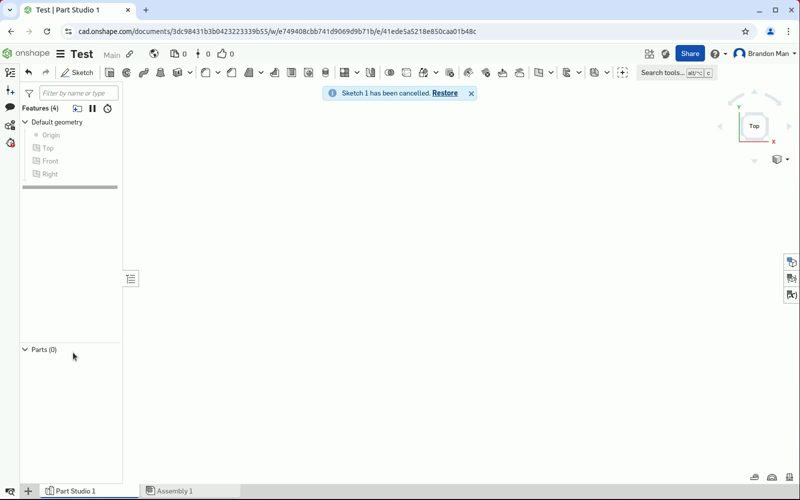
key_down(shift)
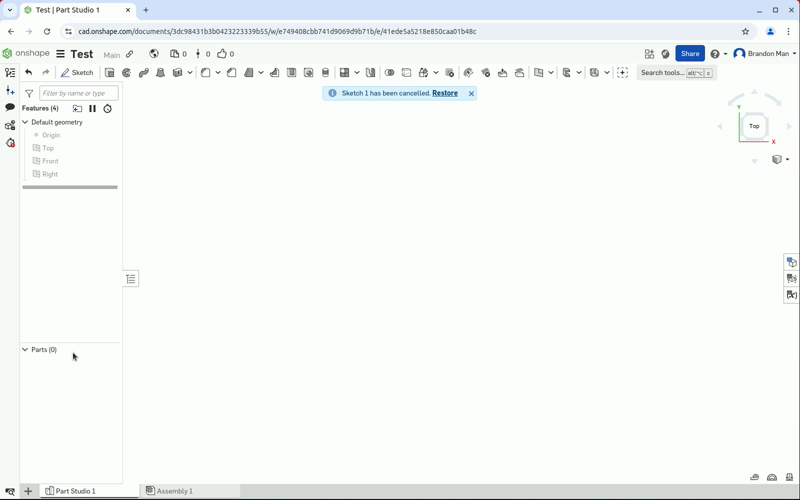
key(up)
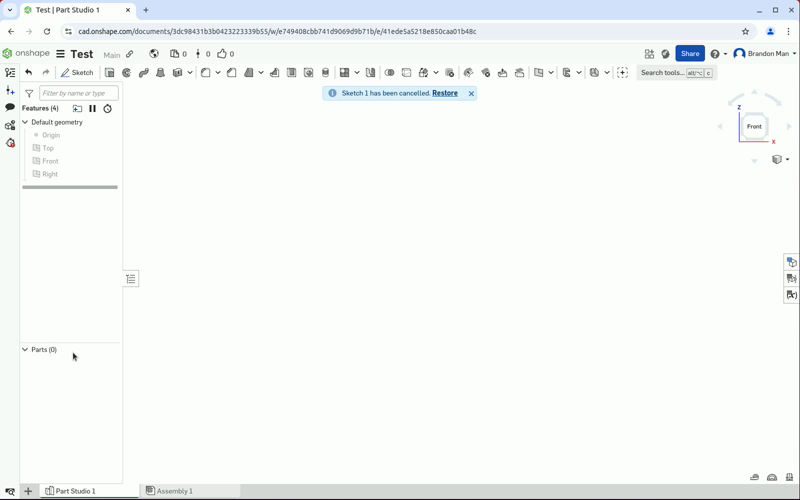
key_up(shift)
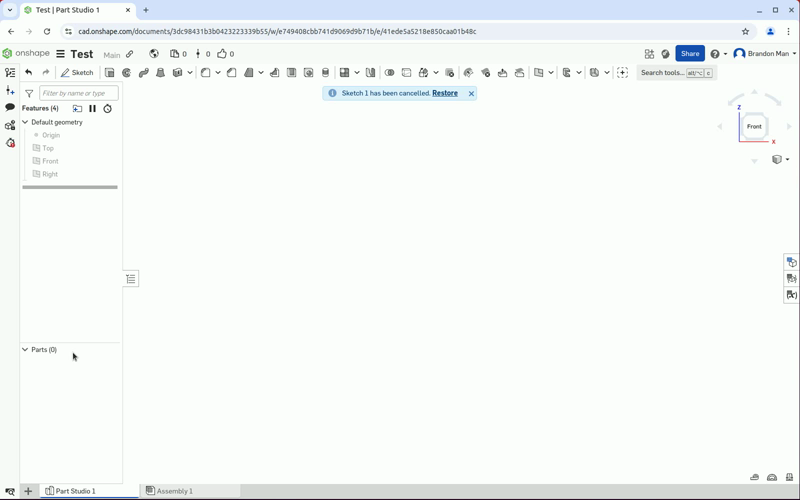
mouse_move(73, 352)
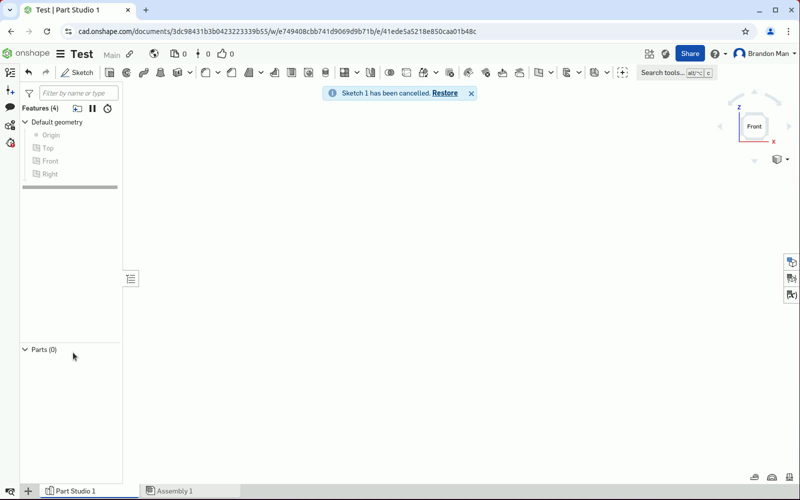
key(shift+y)
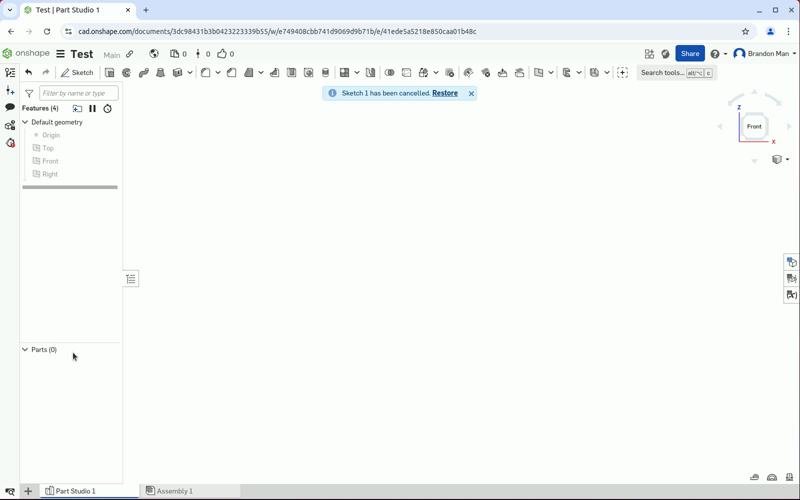
key(shift+s)
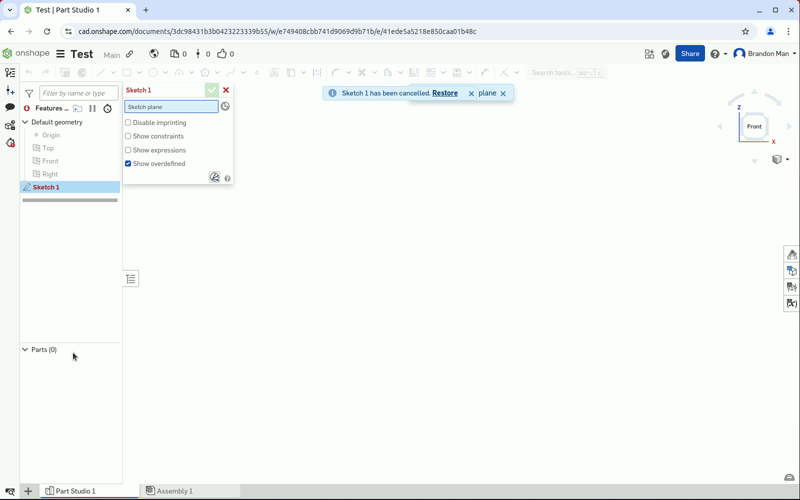
mouse_move(73, 163)
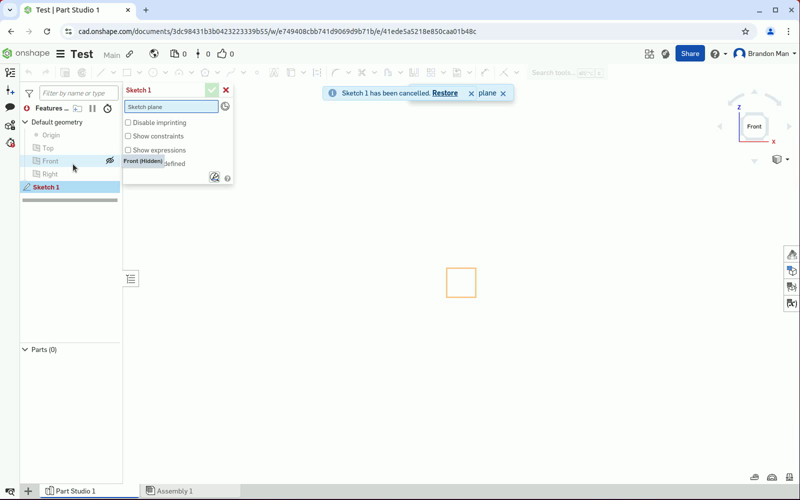
click(73, 163)
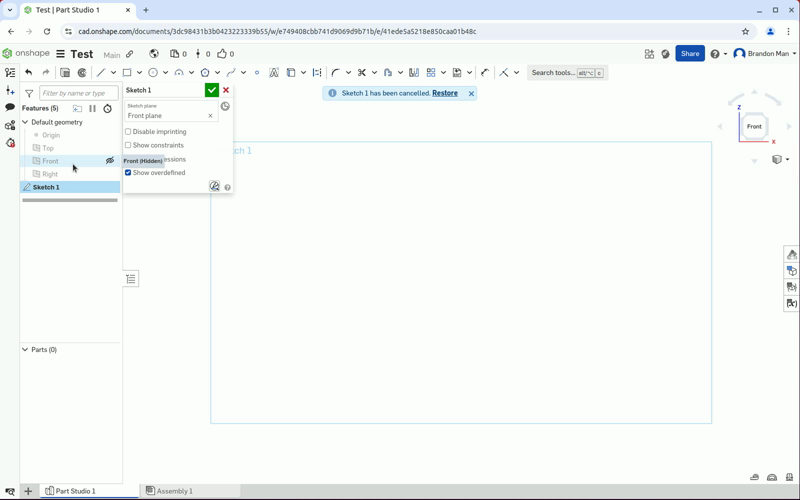
mouse_move(73, 352)
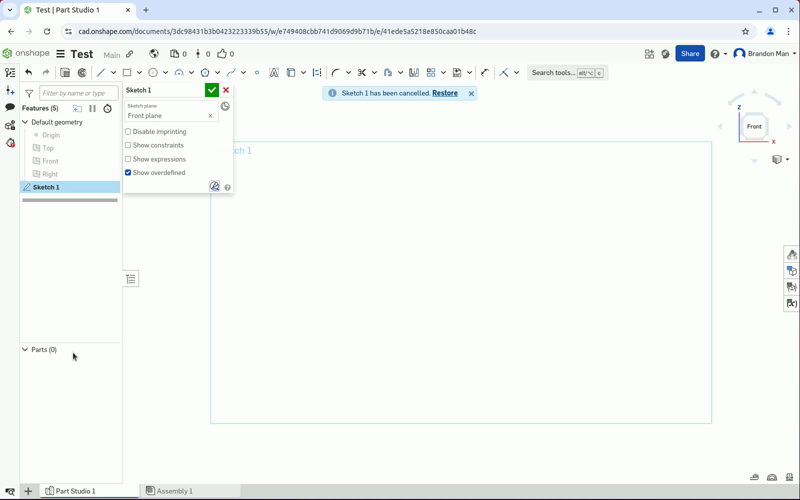
key(y)
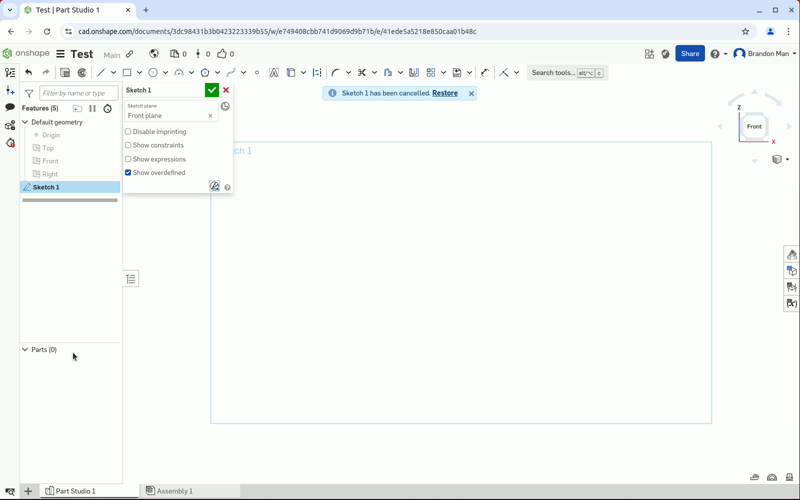
key(c)
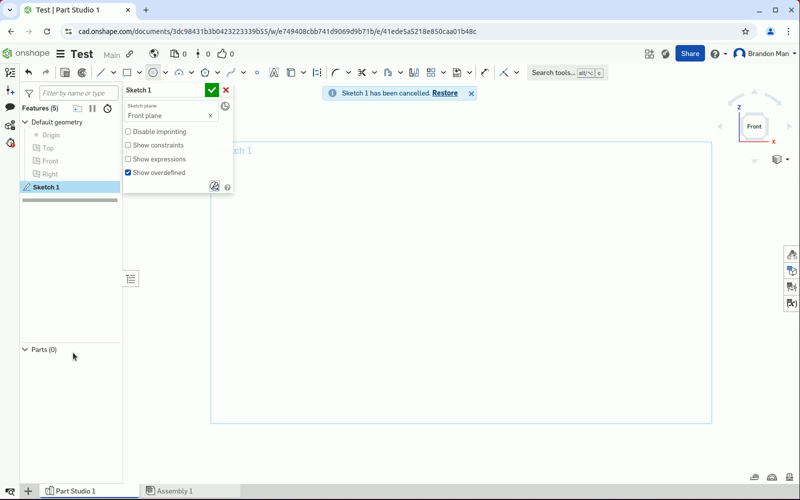
key_down(shift)
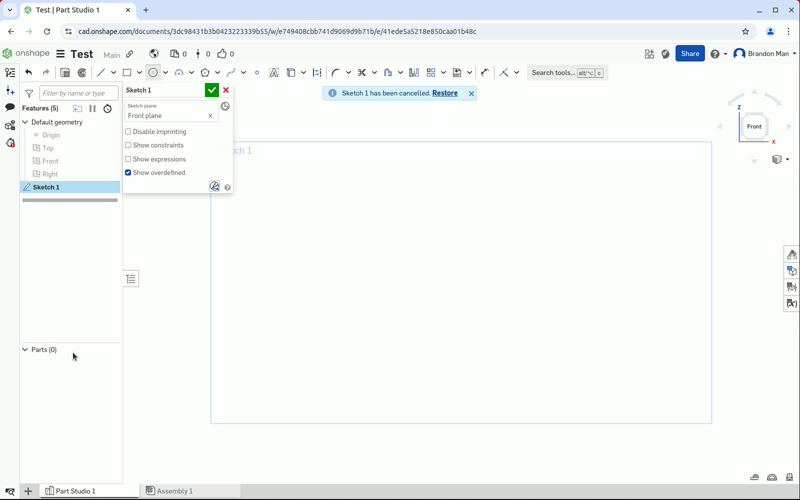
mouse_move(460, 282)
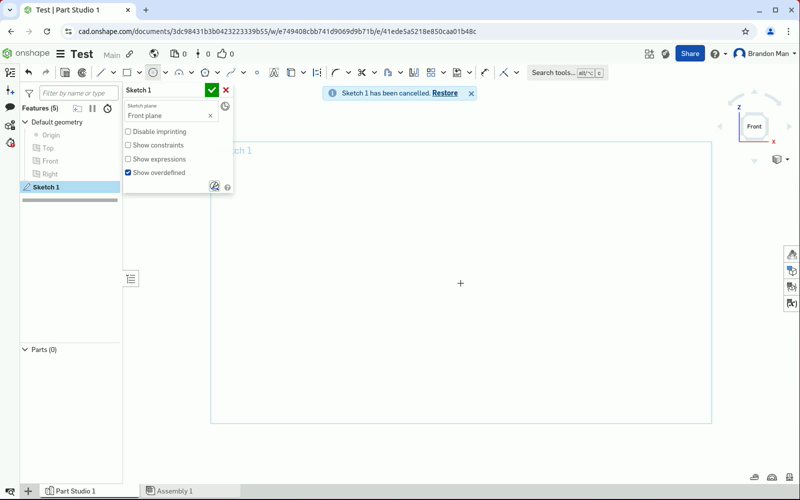
click(460, 282)
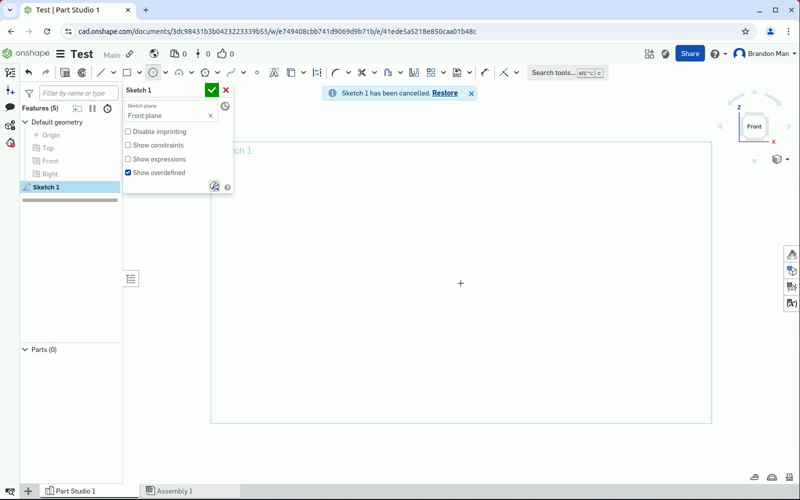
key_up(shift)
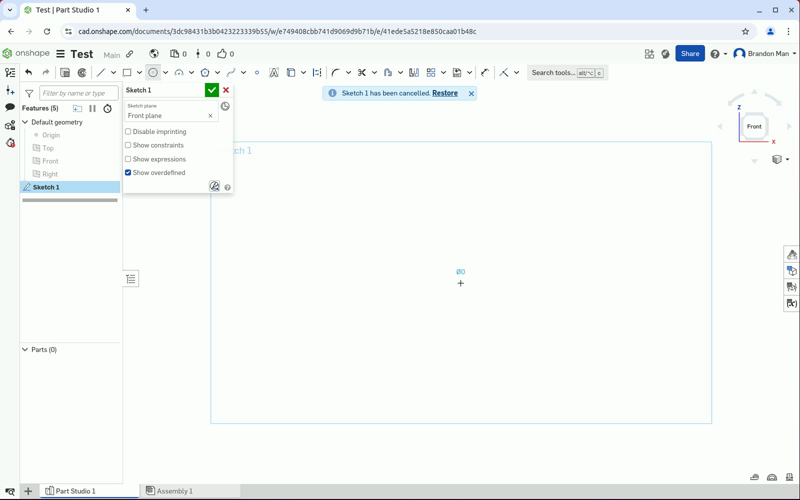
mouse_move(514, 282)
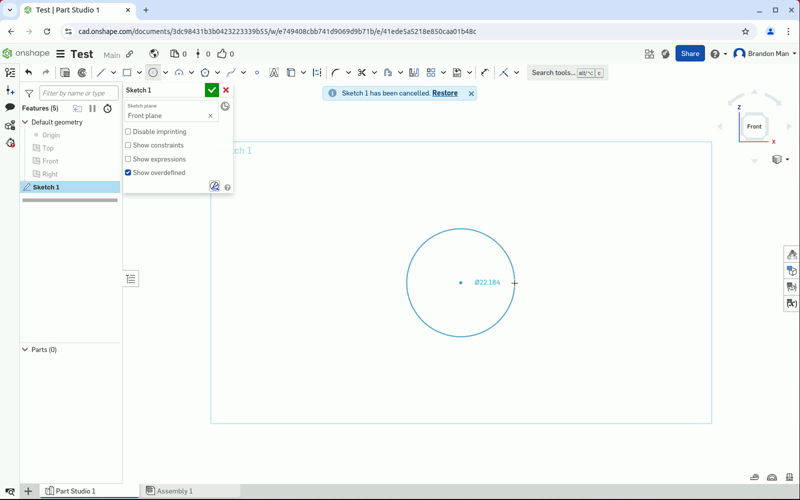
click(514, 282)
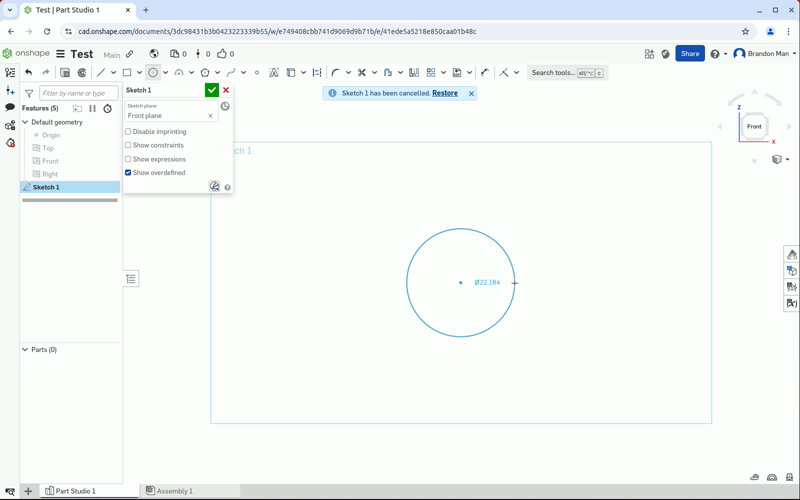
key(esc)
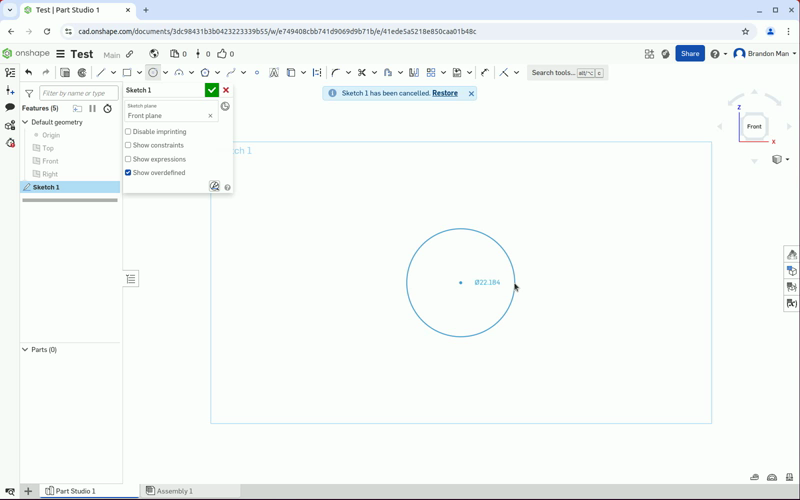
mouse_move(461, 325)
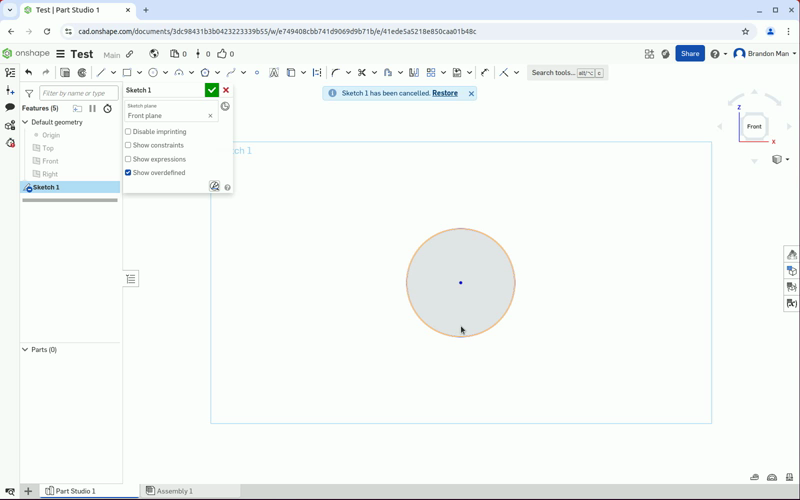
click(461, 325)
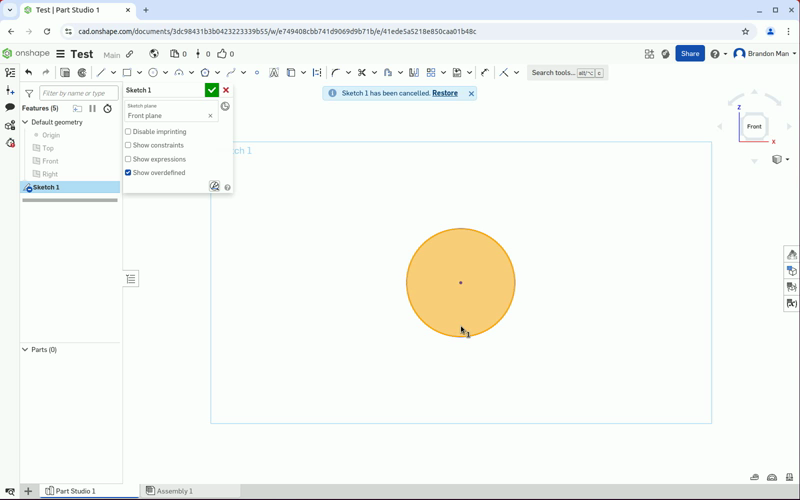
mouse_move(73, 352)
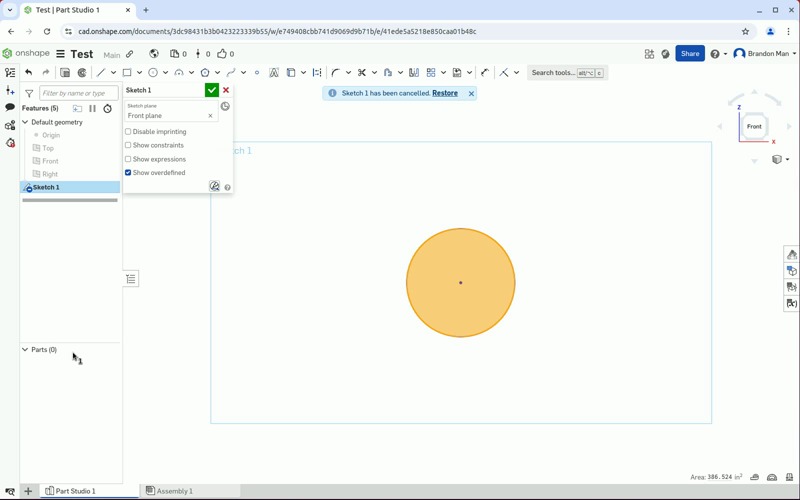
key(shift+y)
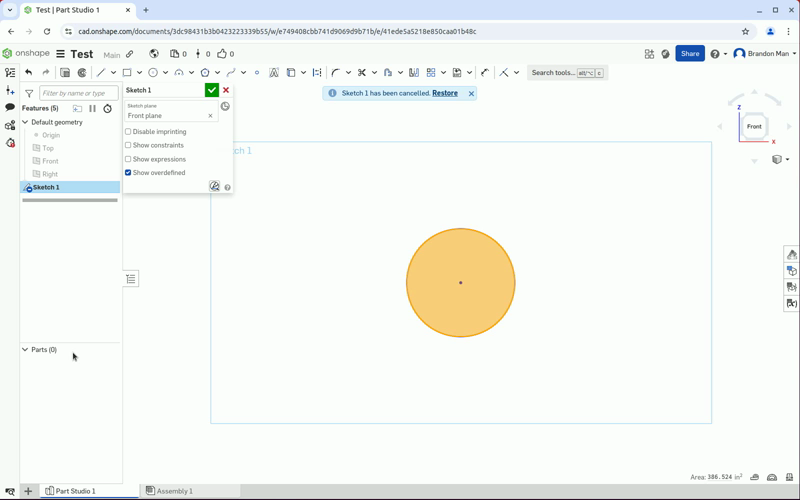
key(shift+e)
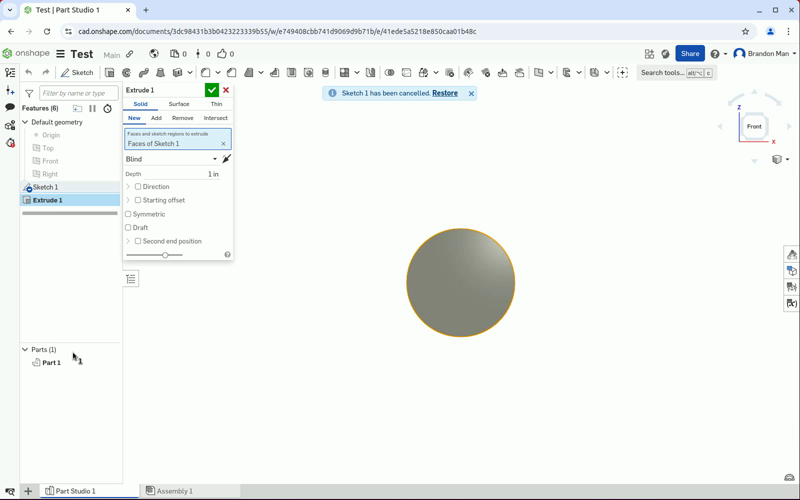
mouse_move(143, 106)
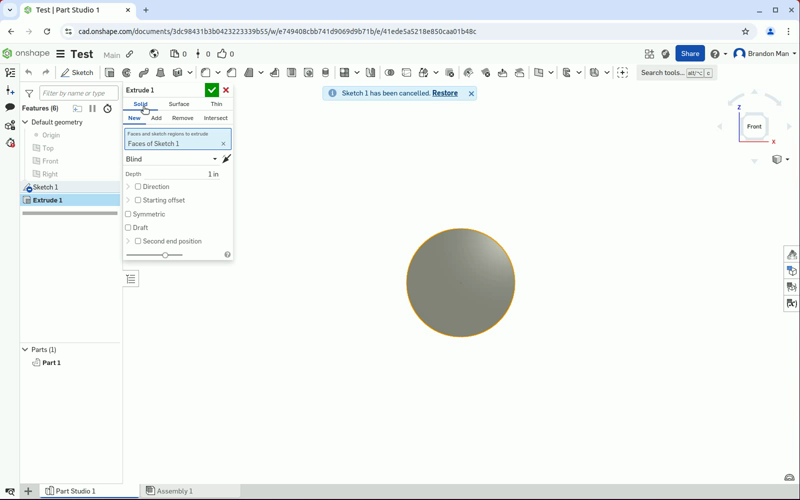
click(143, 106)
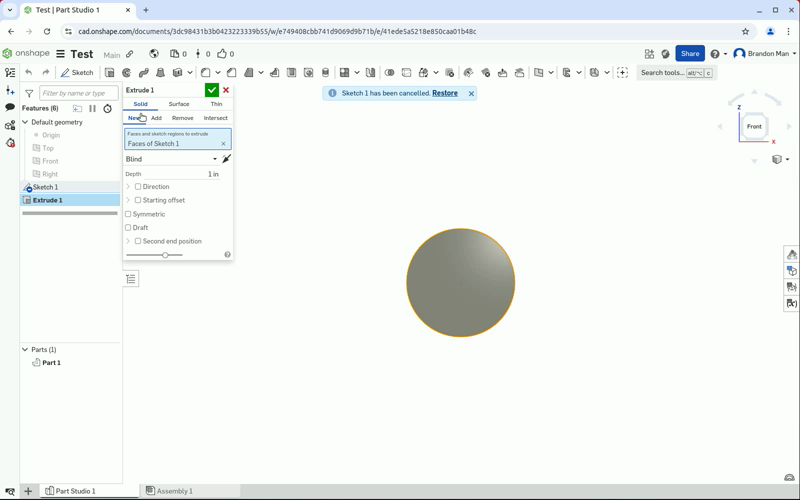
mouse_move(137, 120)
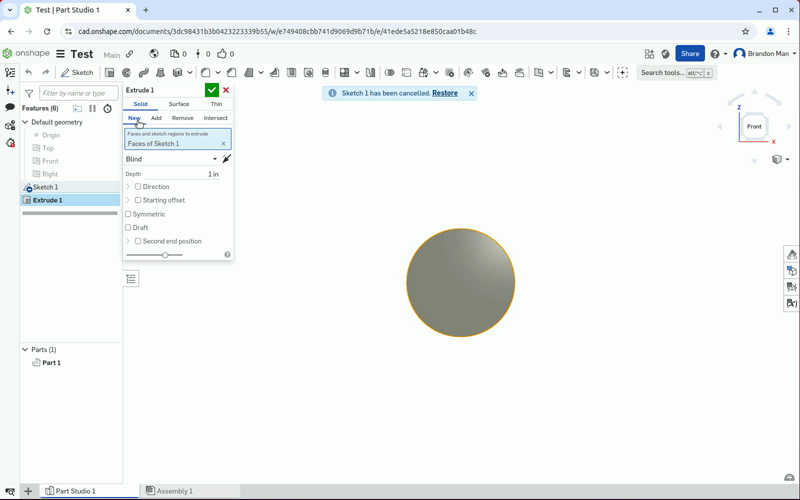
click(137, 120)
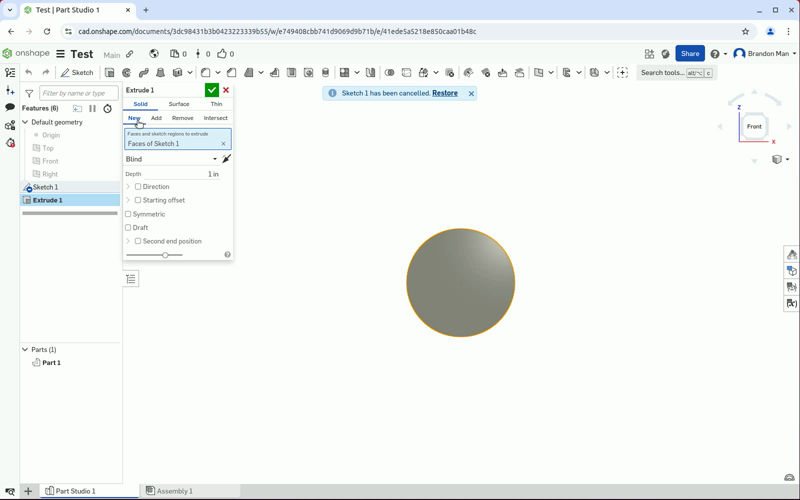
key(tab, 4)
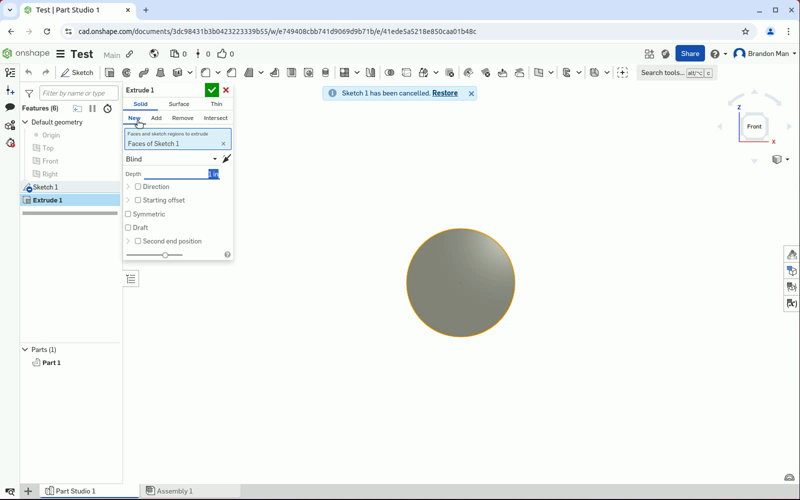
text(46.216)
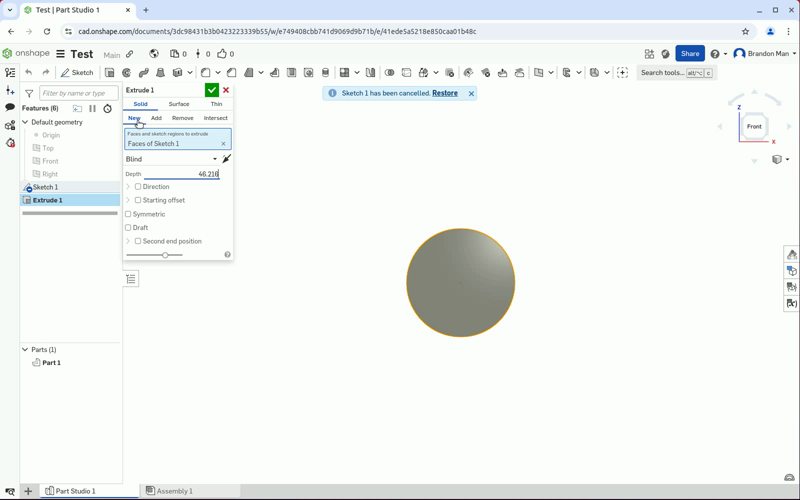
key(tab, 3)
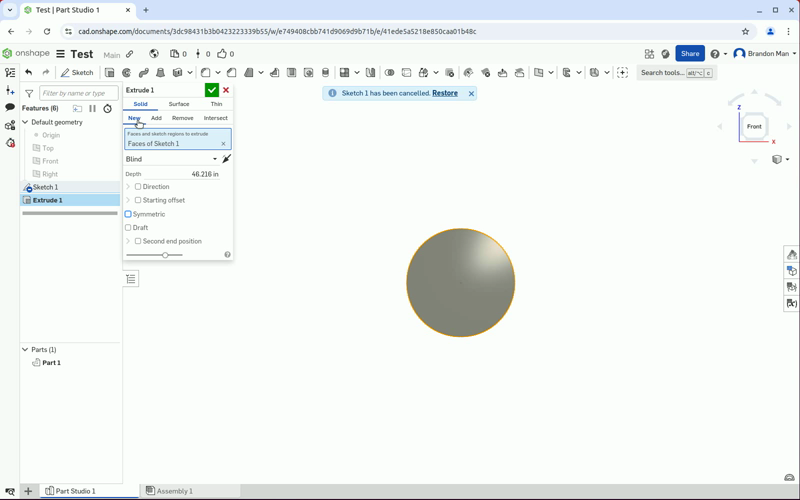
key(space)
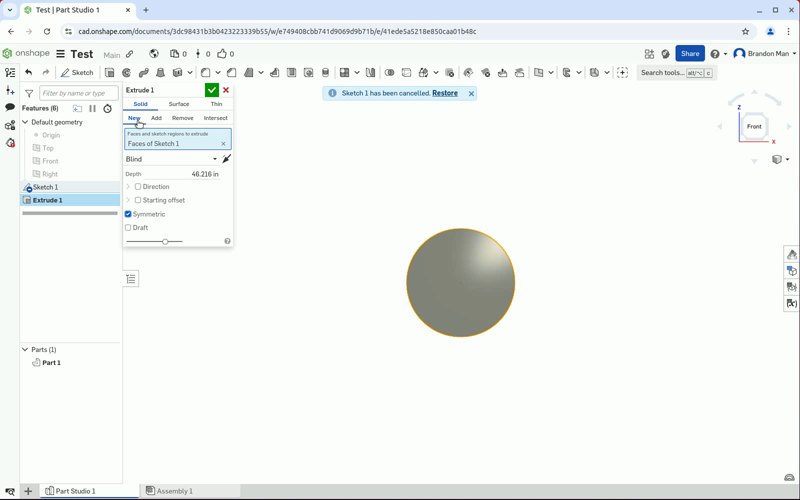
key(enter)
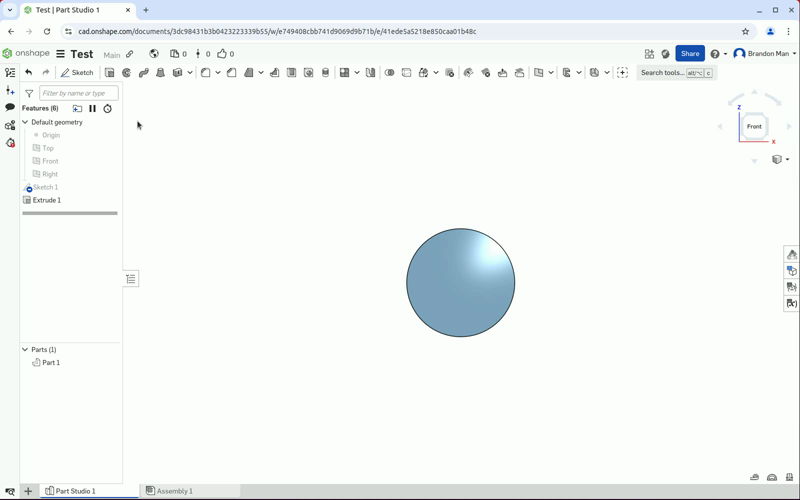
key(shift+h)
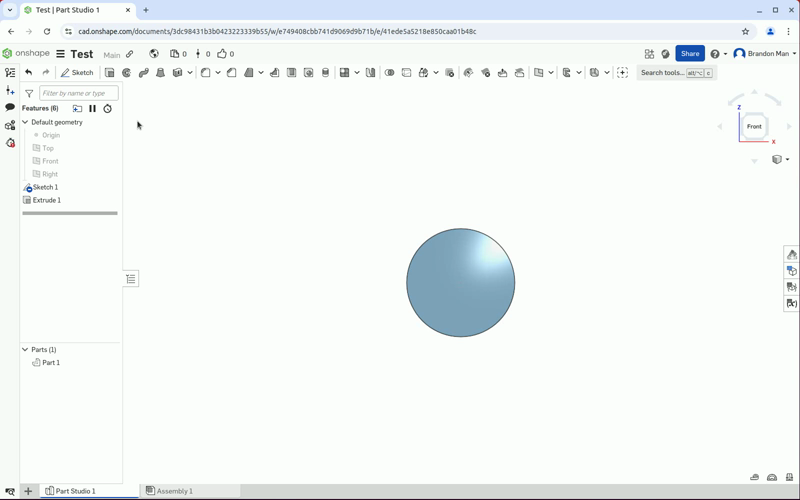
key(shift+h)
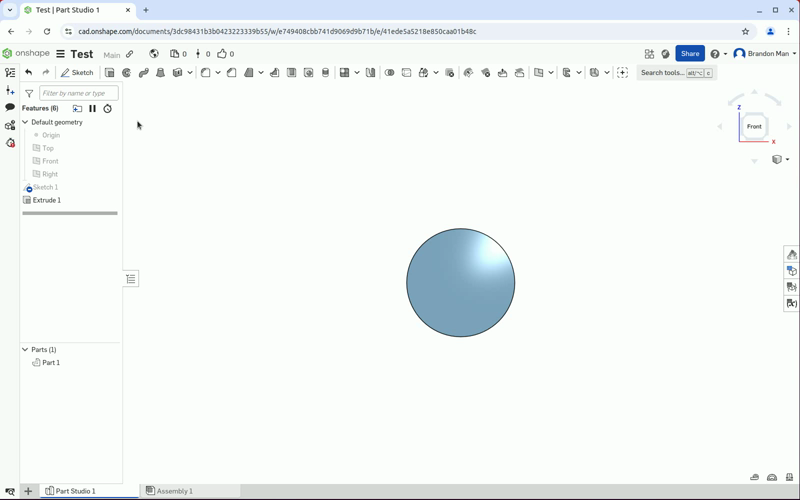
mouse_move(73, 189)
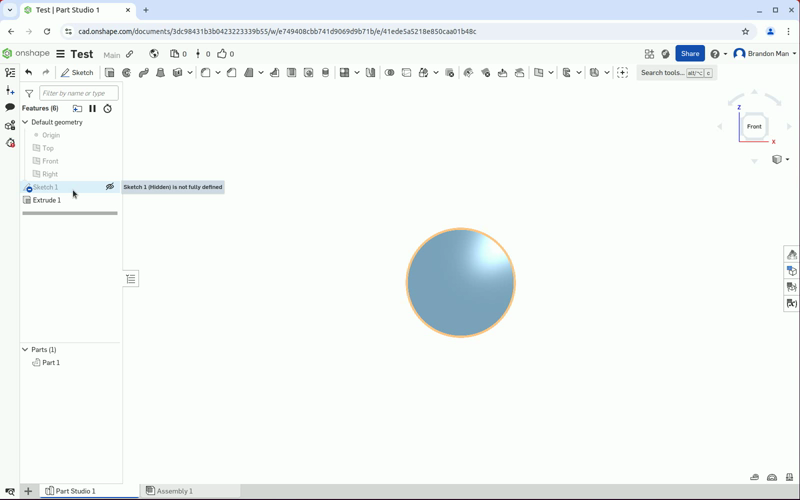
click(73, 189)
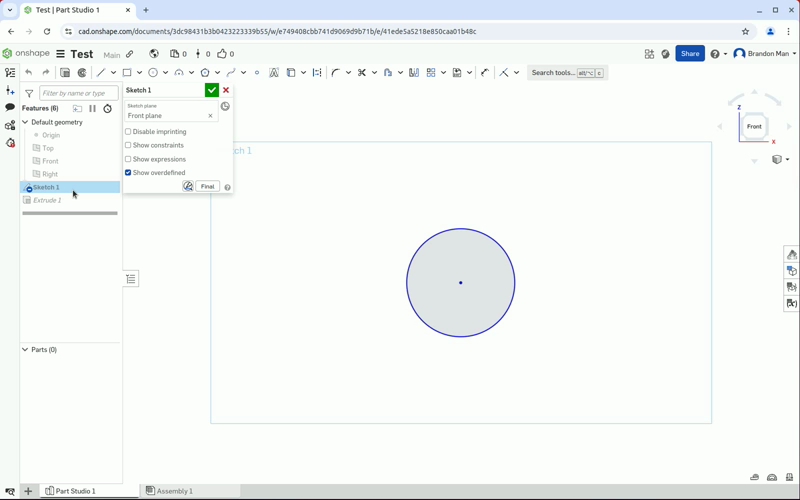
mouse_move(229, 92)
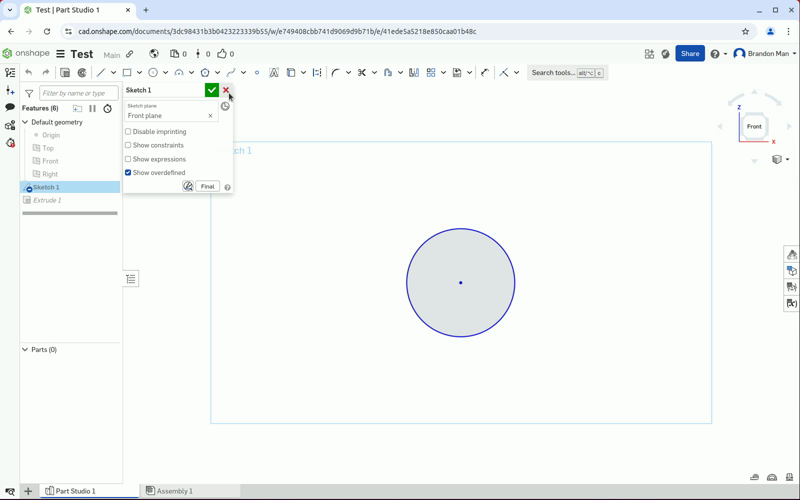
click(229, 92)
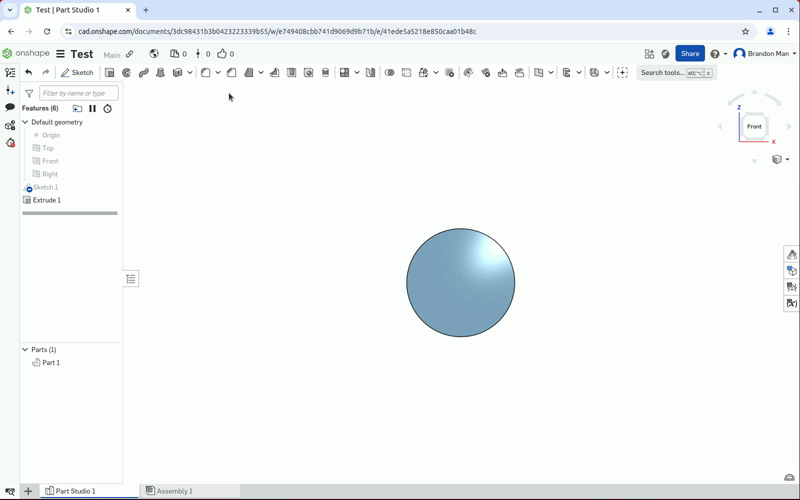
mouse_move(73, 352)
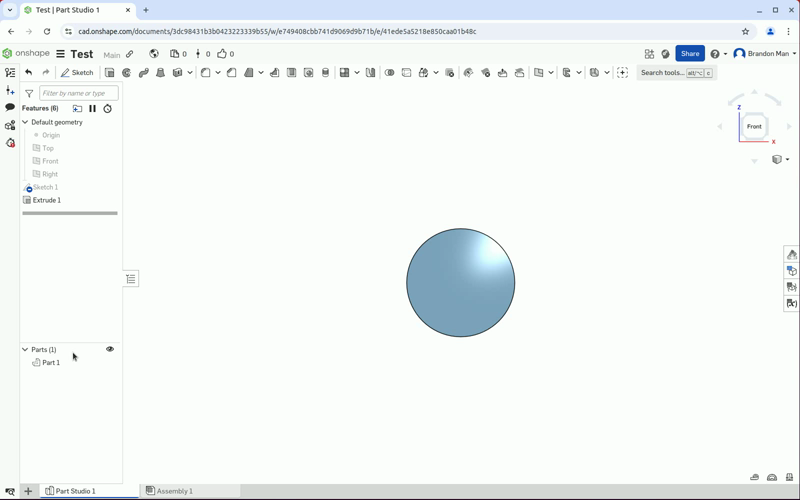
key(y)
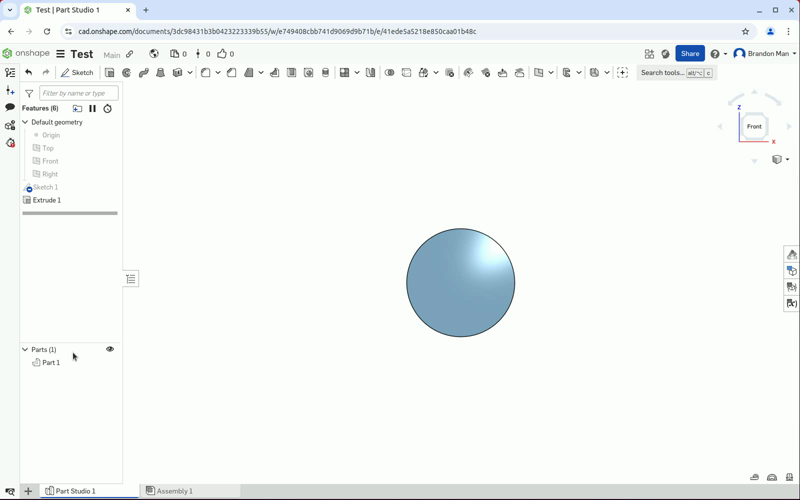
key(shift+p)
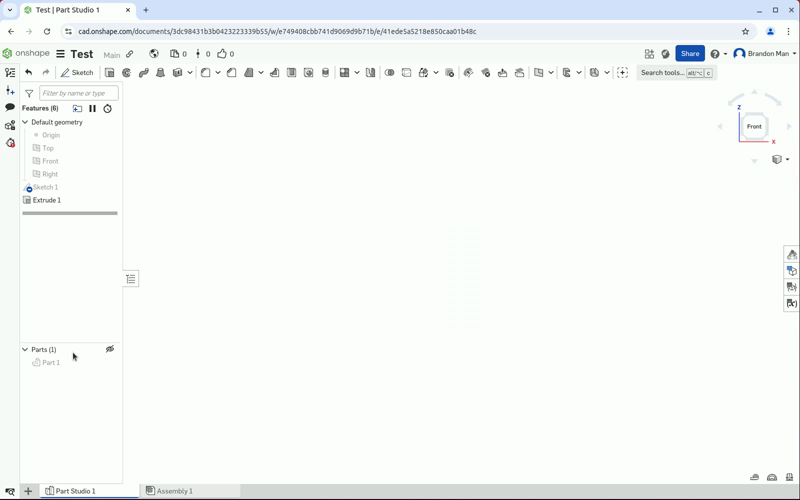
key(space)
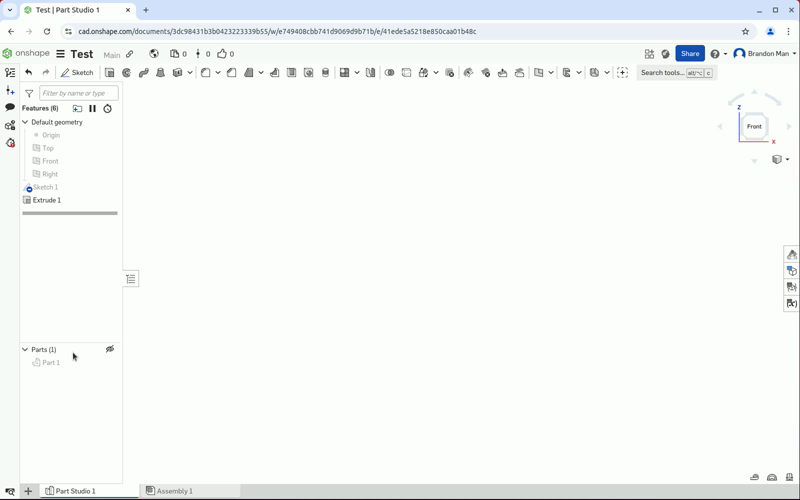
key_down(shift)
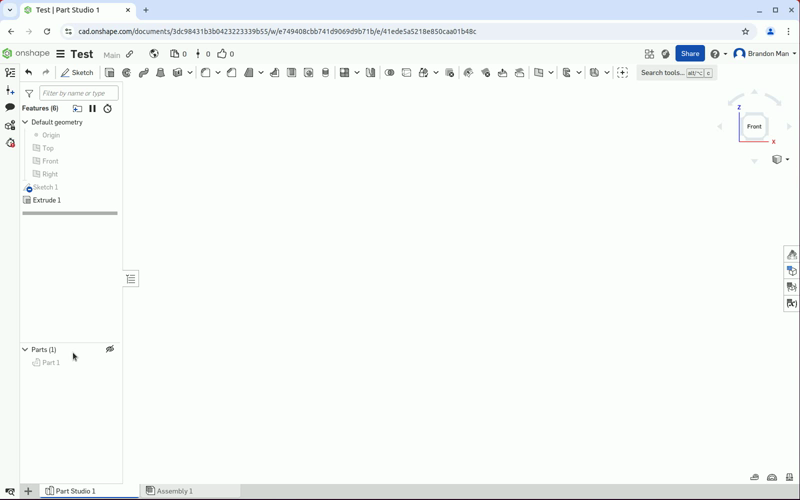
key(left)
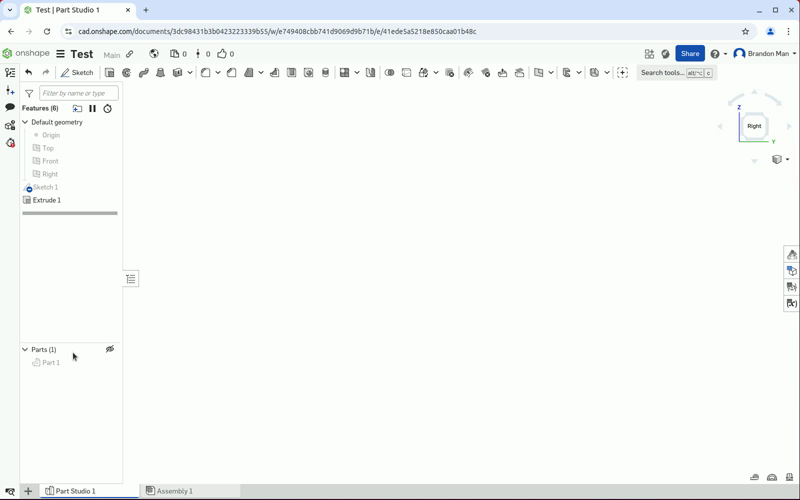
key_up(shift)
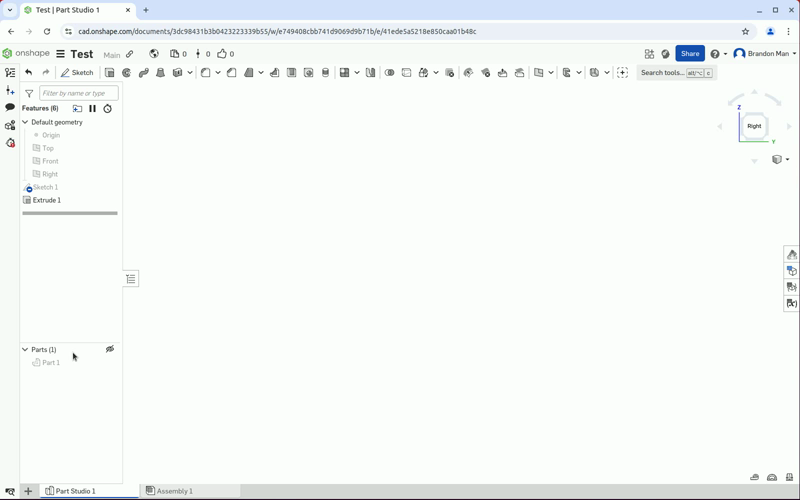
mouse_move(73, 352)
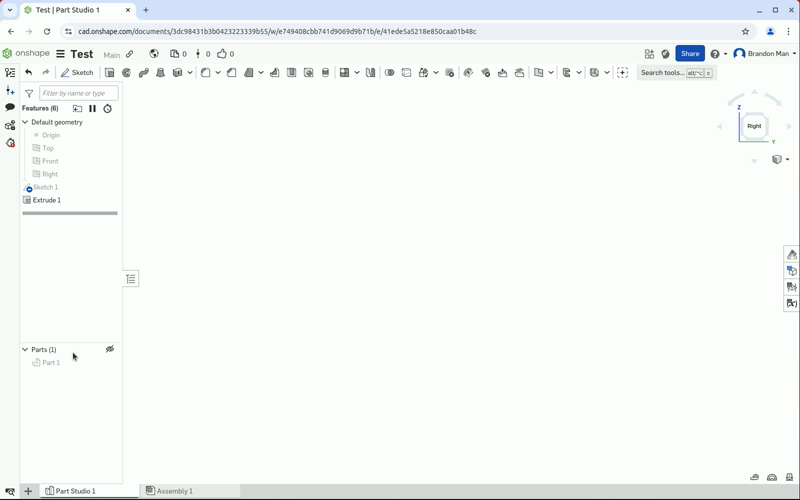
key(shift+y)
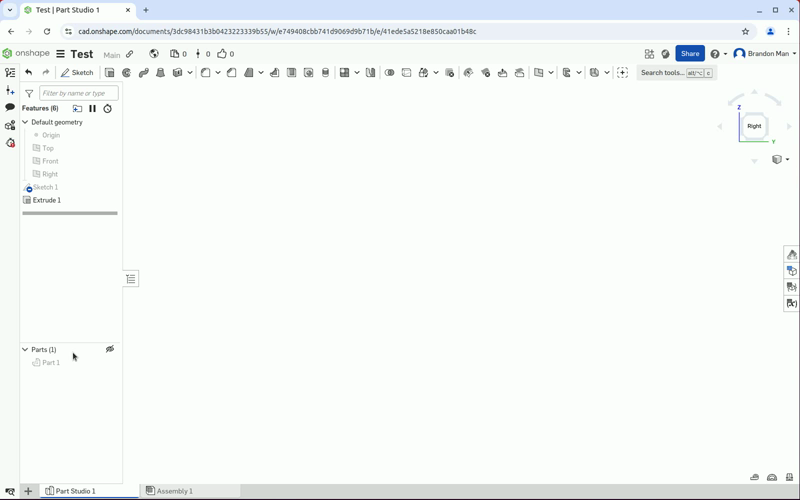
key(shift+s)
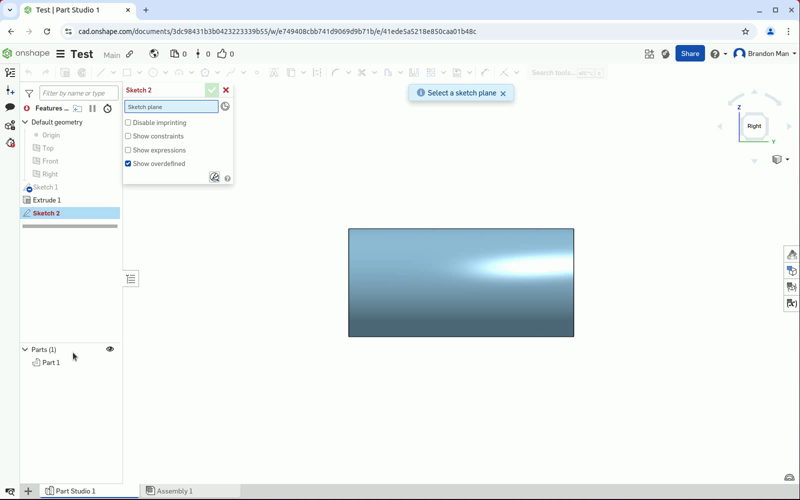
mouse_move(73, 176)
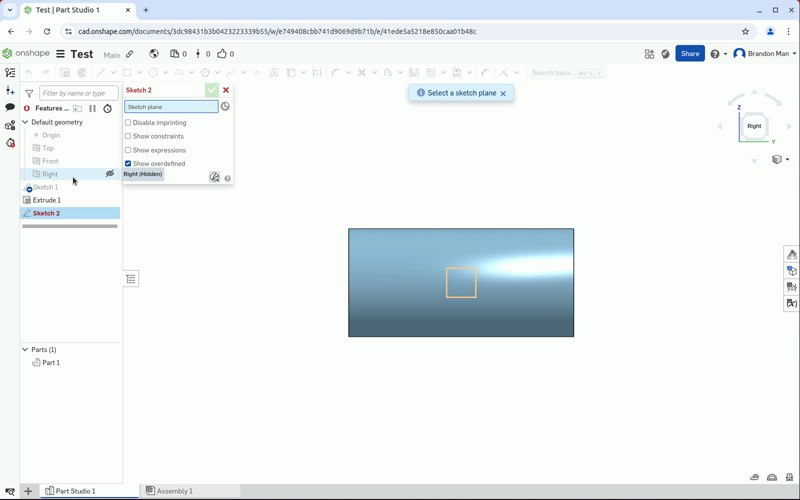
click(73, 176)
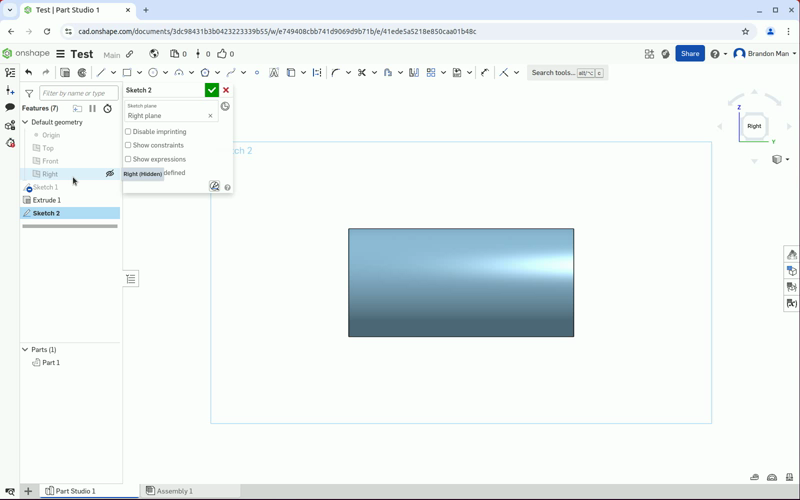
mouse_move(73, 352)
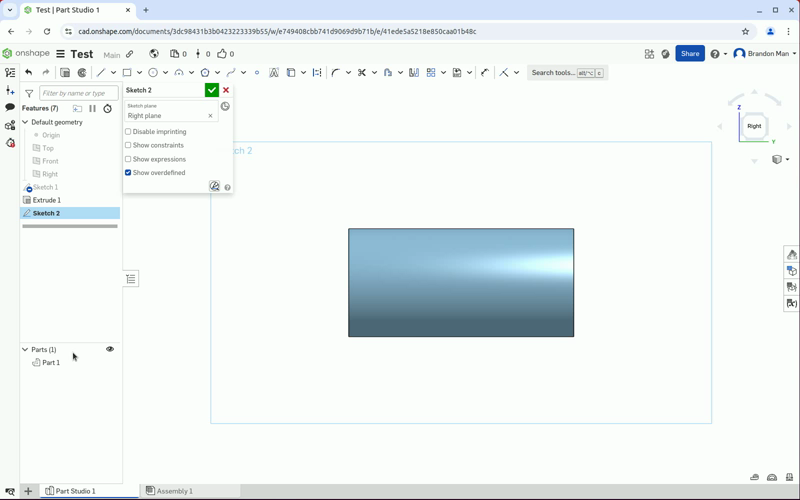
key(y)
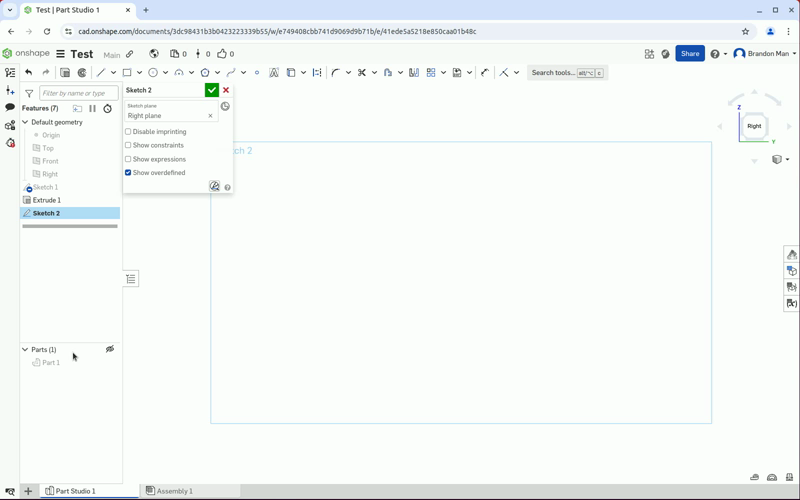
key(c)
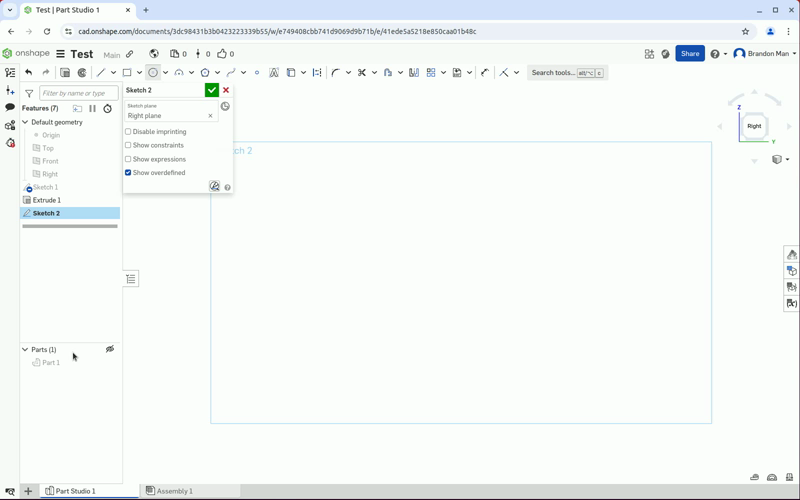
key_down(shift)
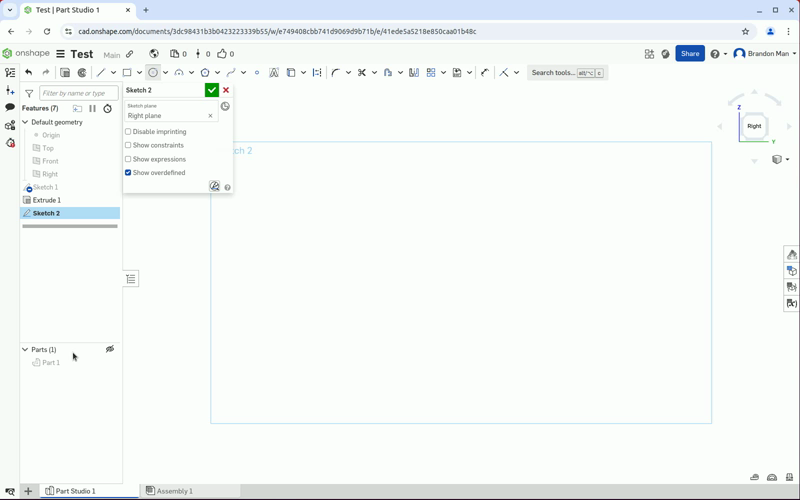
mouse_move(460, 282)
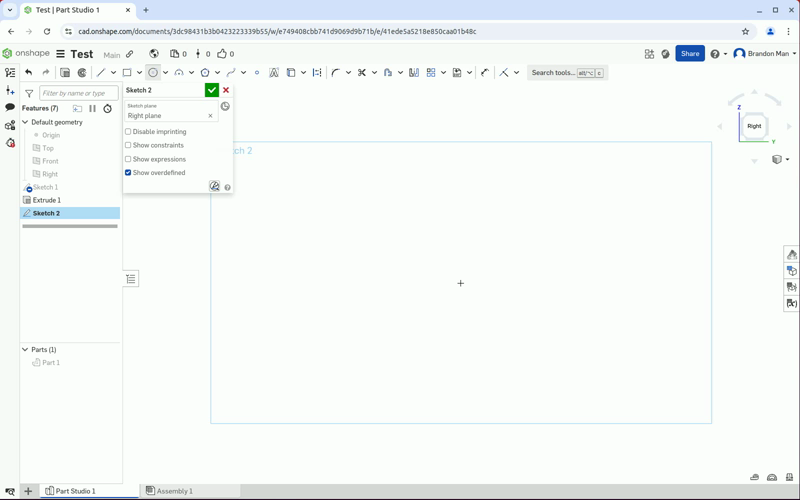
click(460, 282)
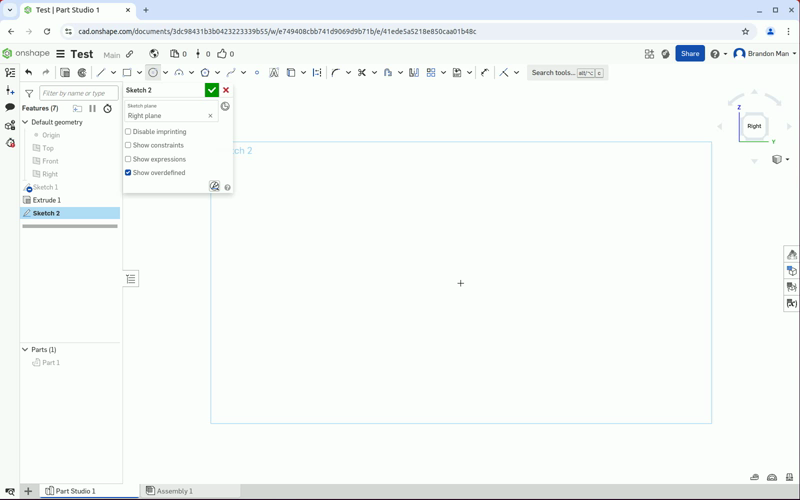
key_up(shift)
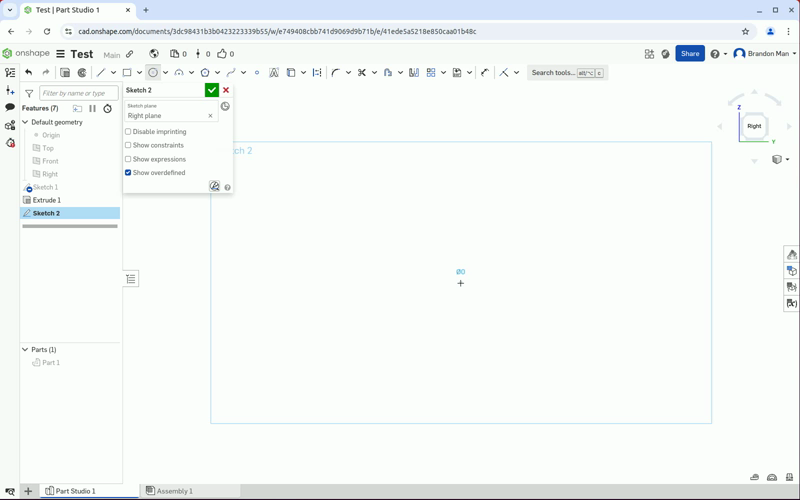
mouse_move(514, 282)
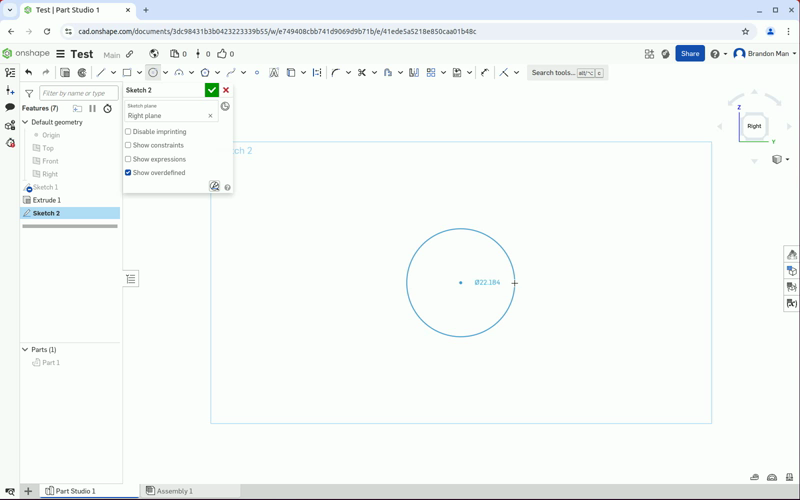
click(514, 282)
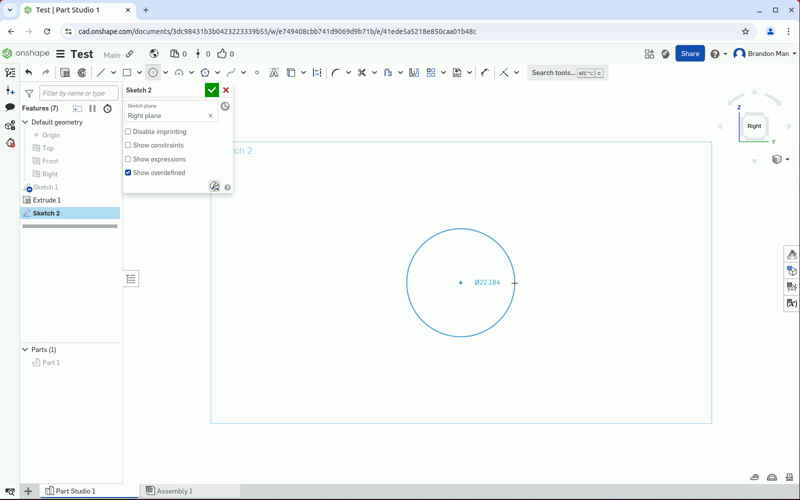
key(esc)
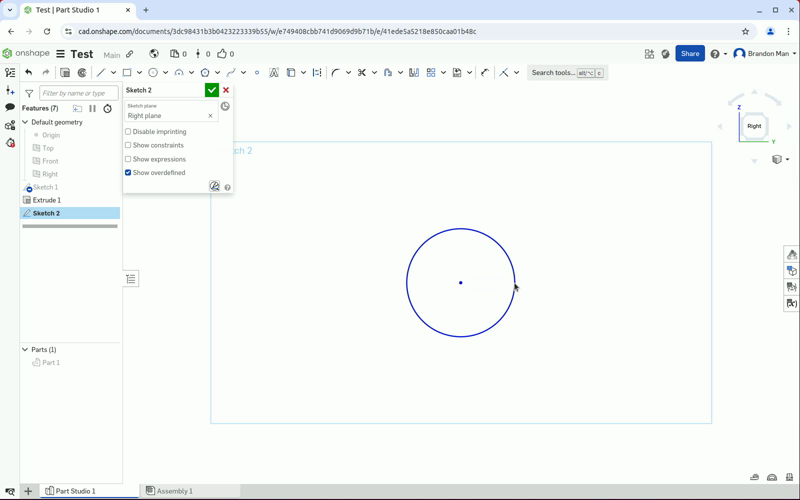
mouse_move(470, 287)
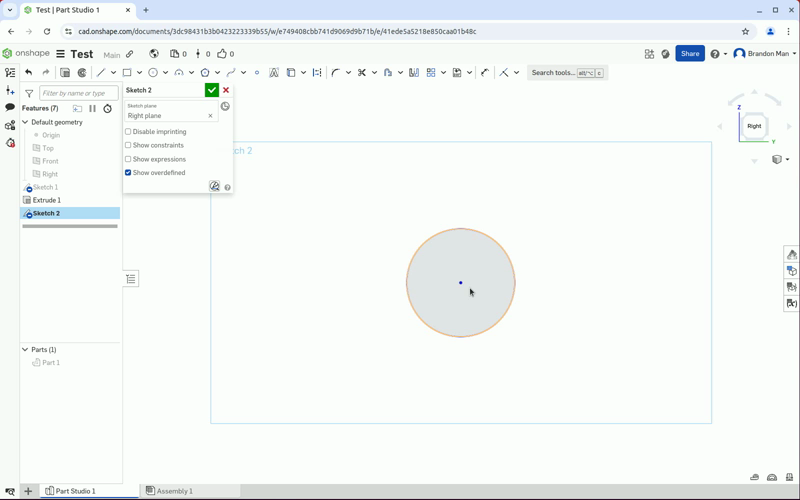
click(470, 287)
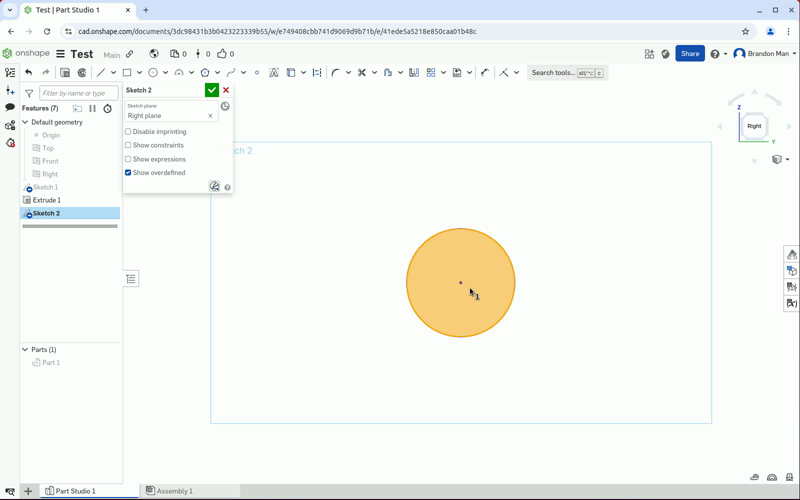
mouse_move(73, 352)
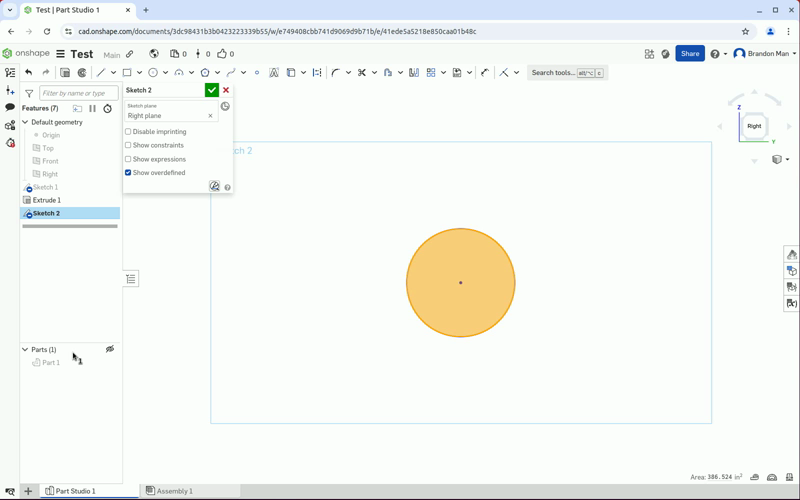
key(shift+y)
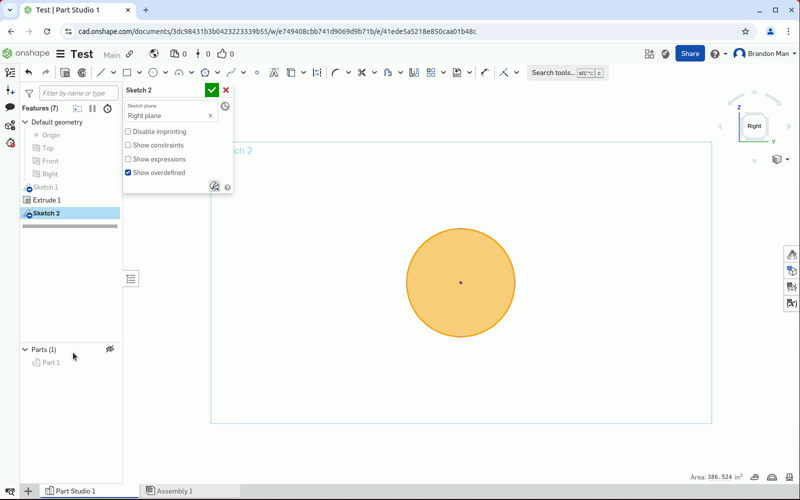
key(shift+e)
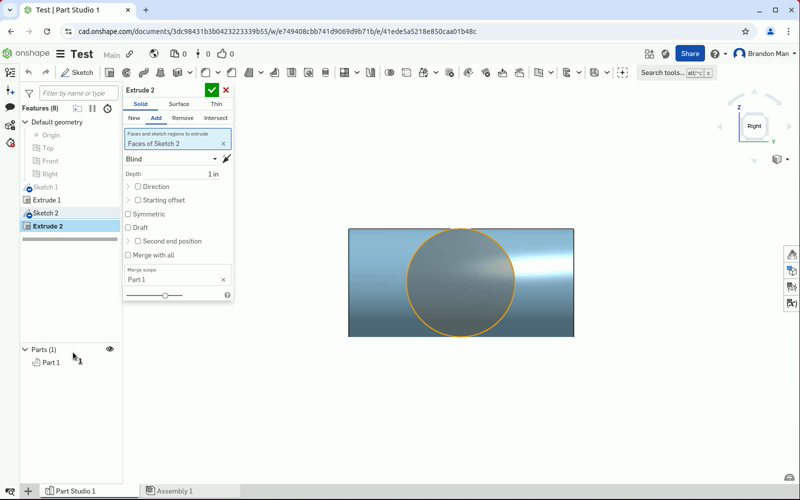
mouse_move(143, 106)
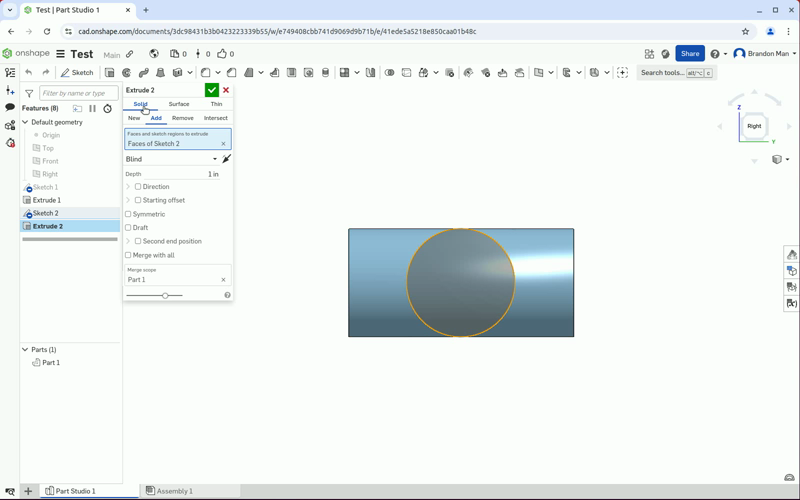
click(143, 106)
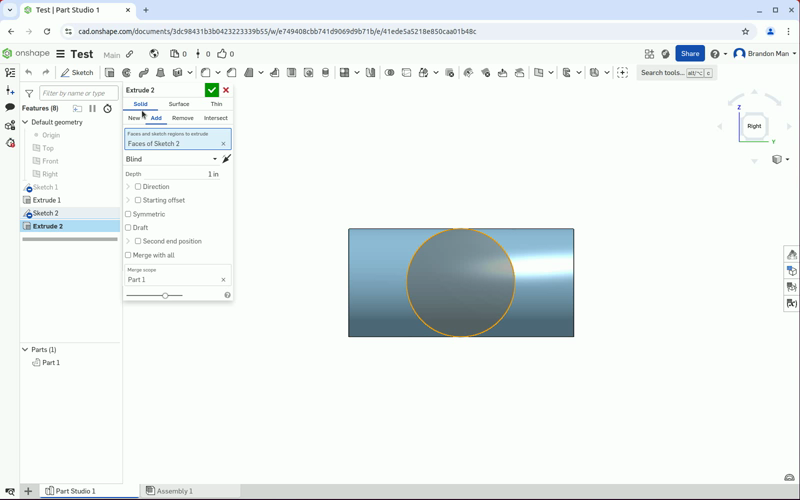
mouse_move(137, 120)
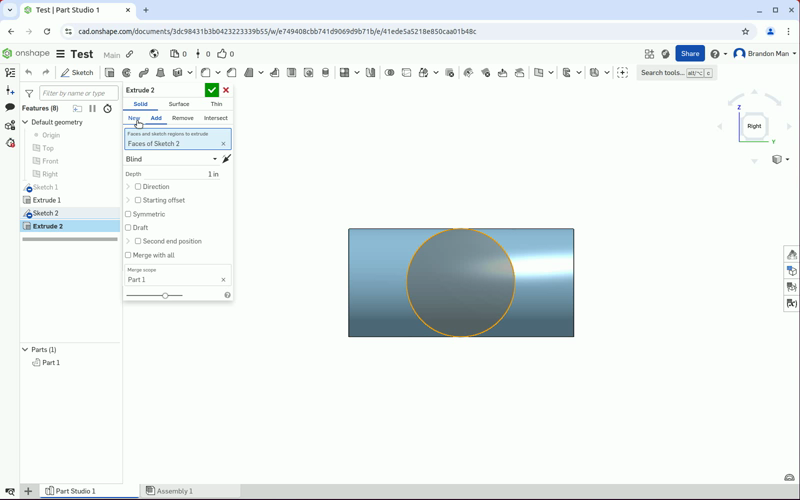
click(137, 120)
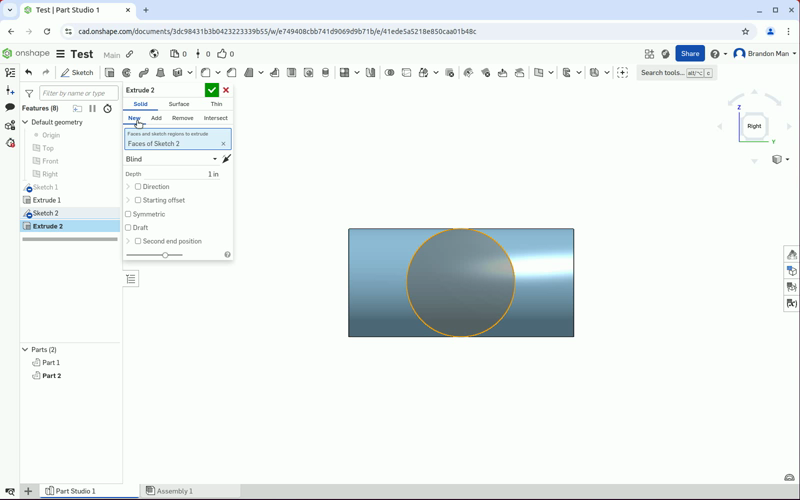
key(tab, 4)
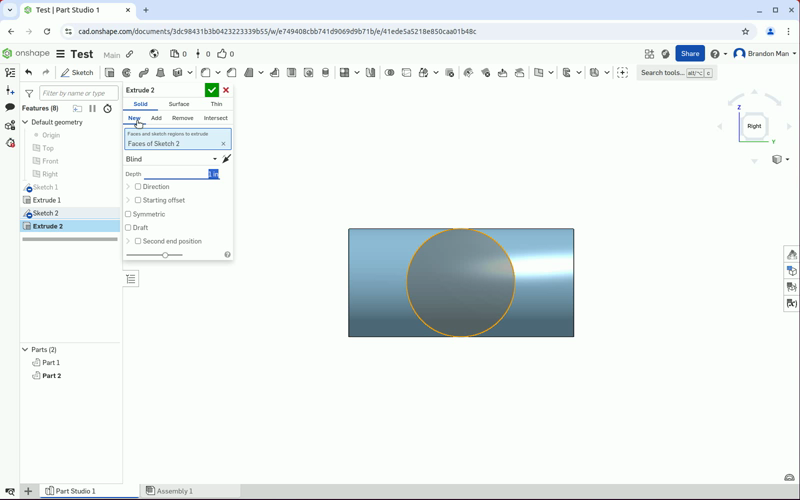
text(46.216)
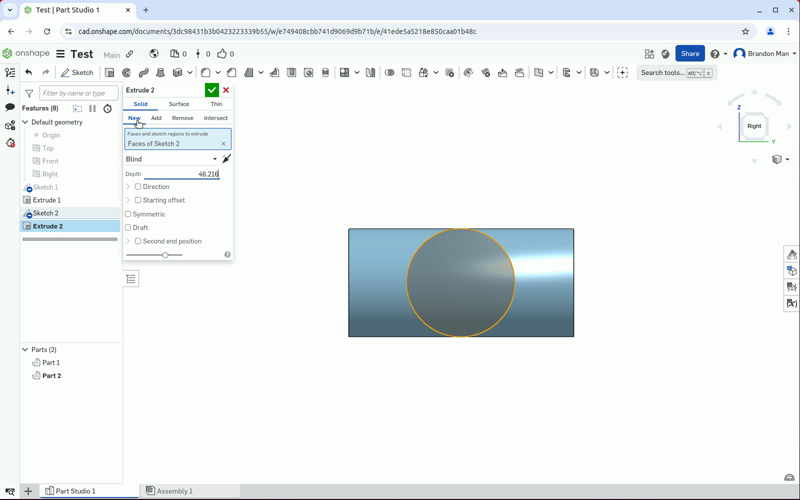
key(tab, 3)
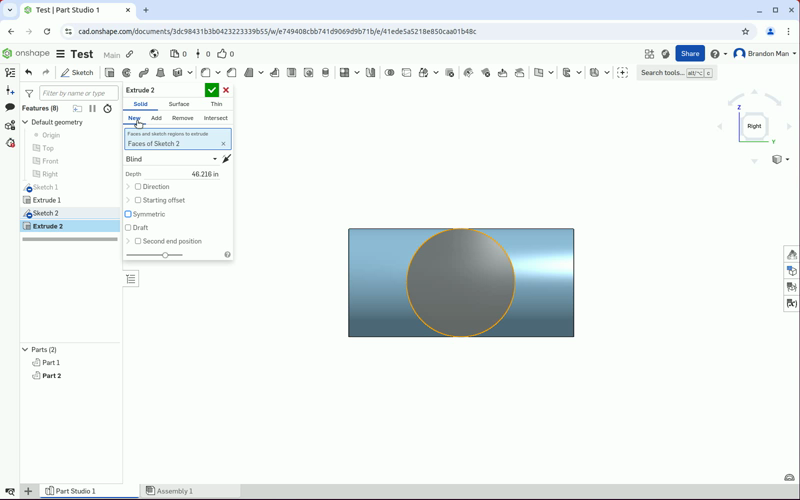
key(space)
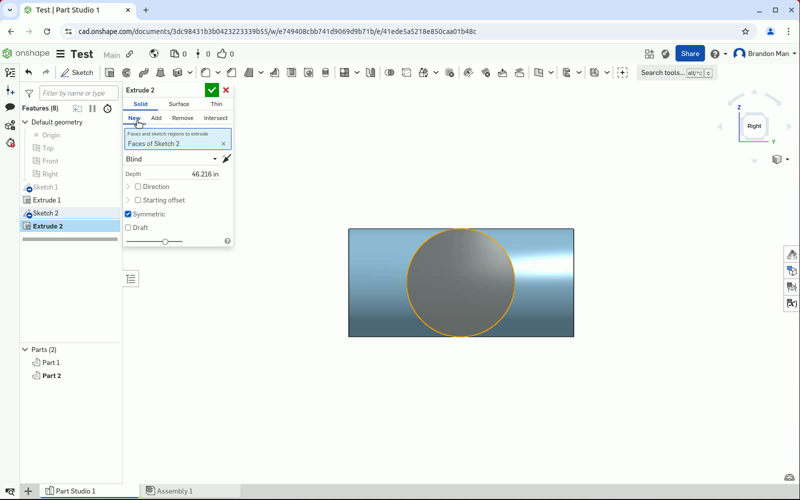
key(enter)
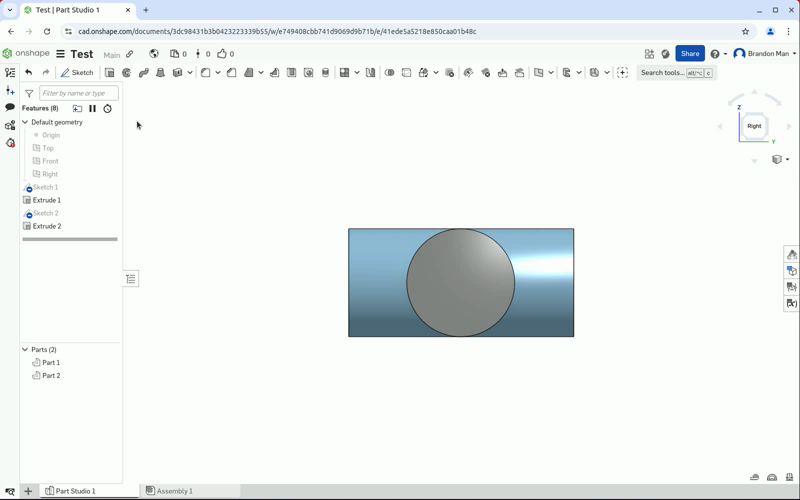
key(shift+h)
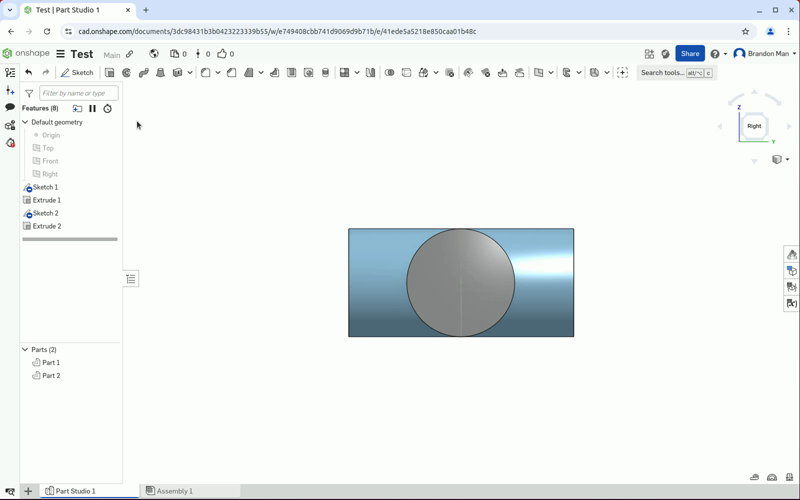
key(shift+h)
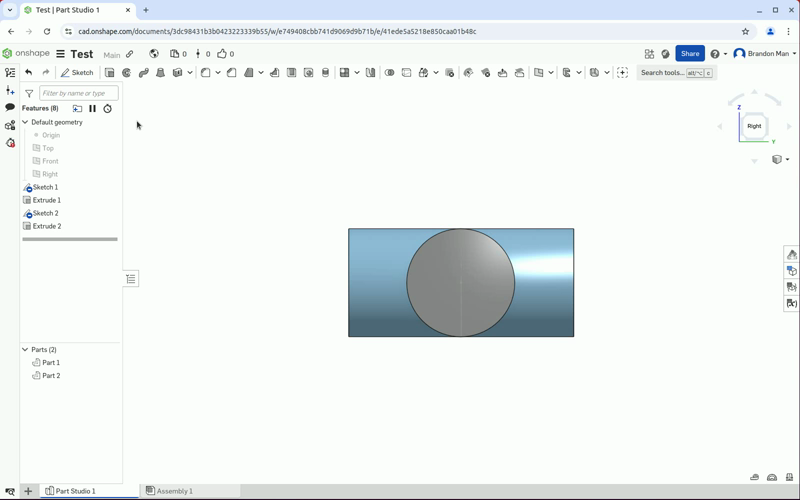
key(shift+7)
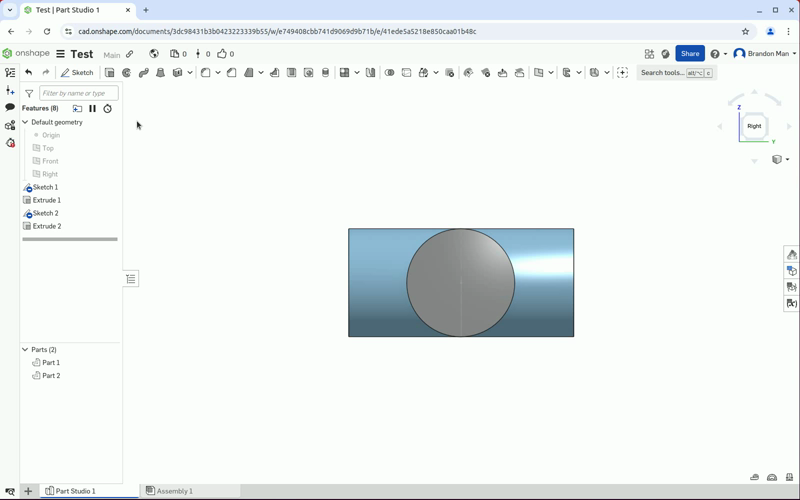
key(right, 2)
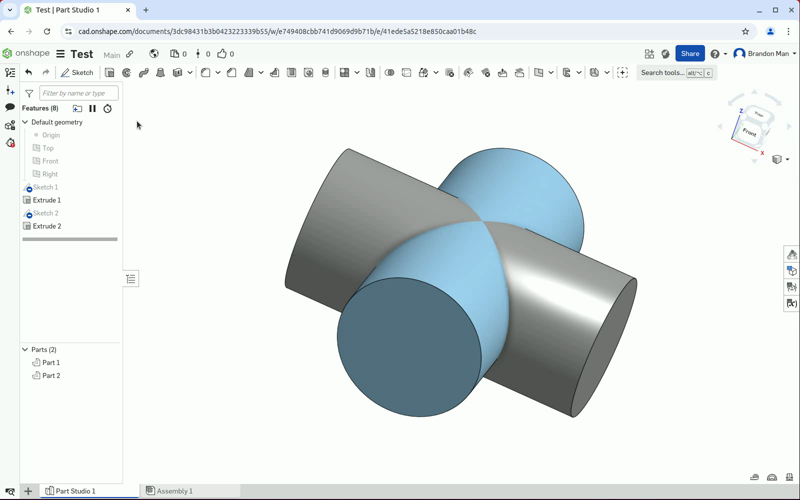
key(down, 2)
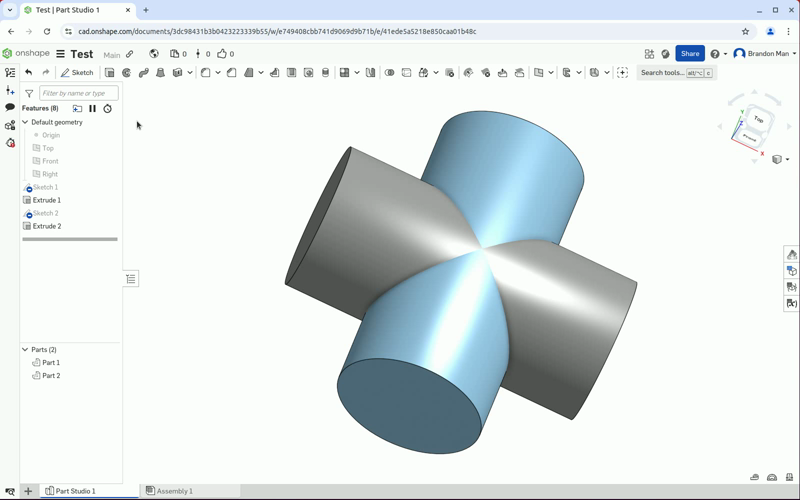
key(up, 2)
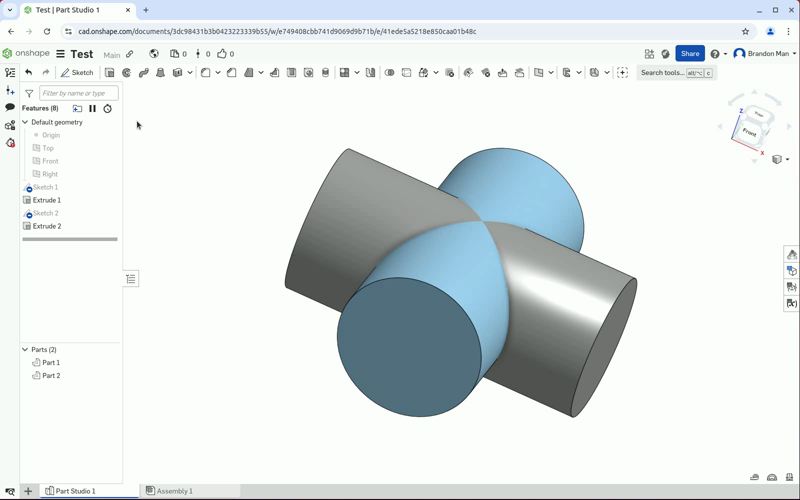
key(left, 2)
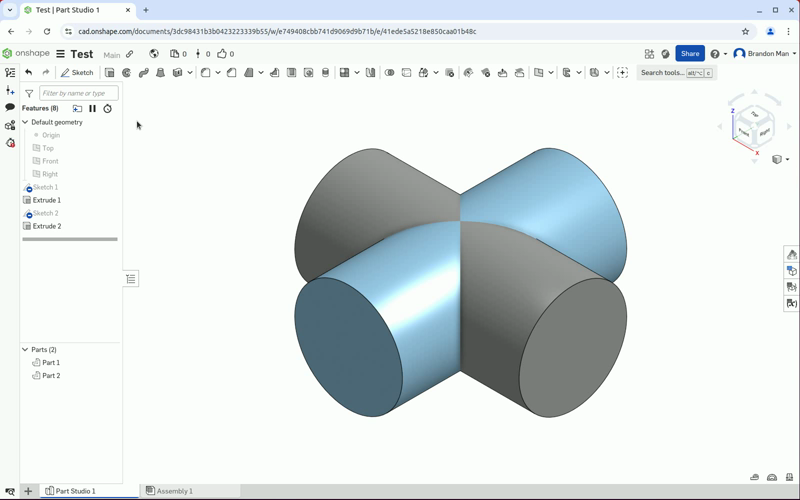
mouse_move(73, 189)
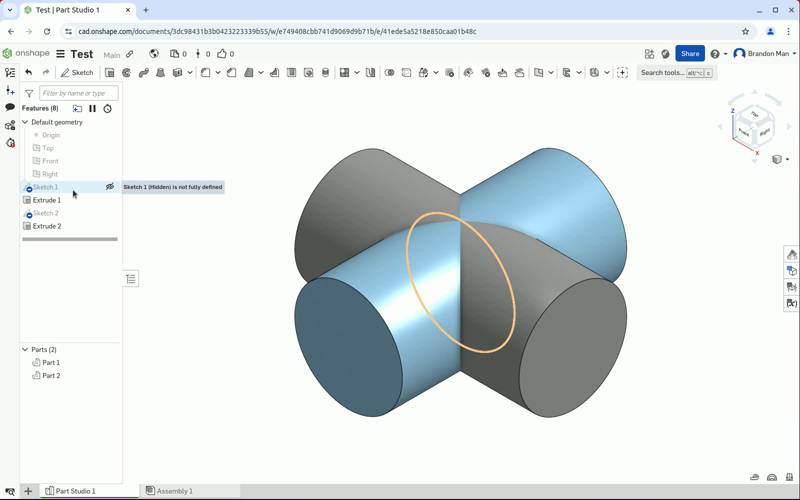
click(73, 189)